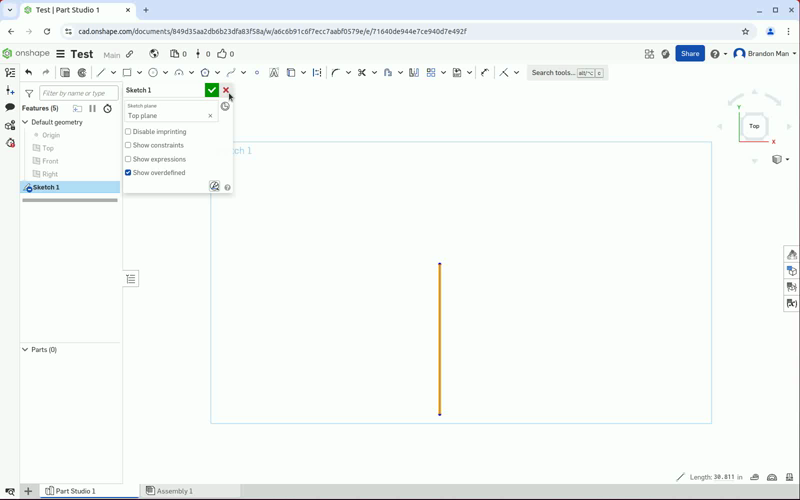
key(shift+h)
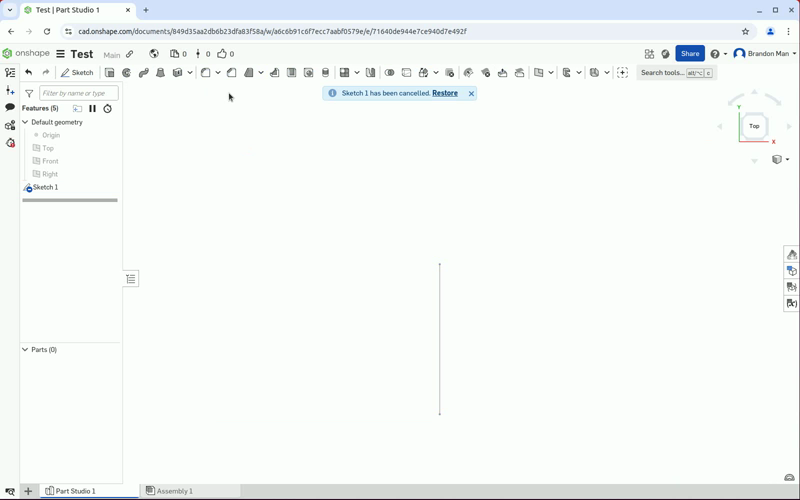
key(shift+s)
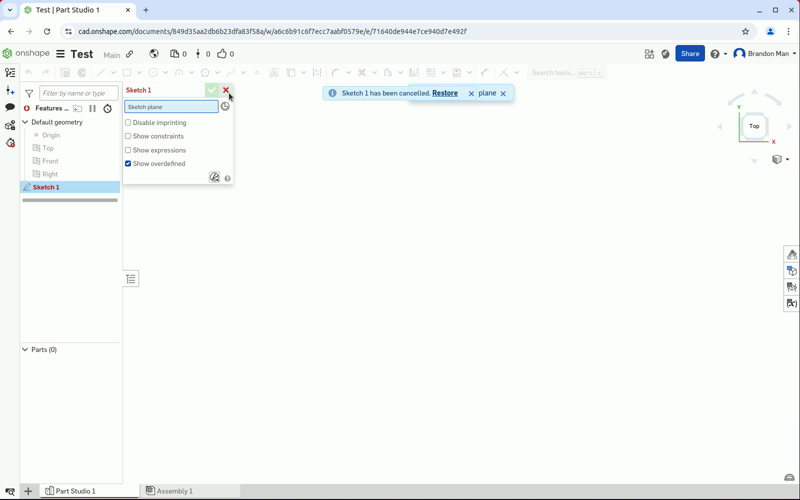
mouse_move(73, 150)
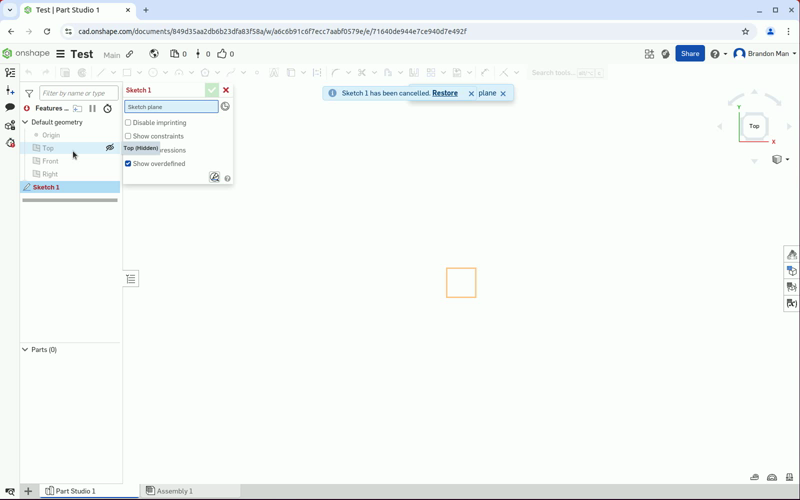
click(73, 150)
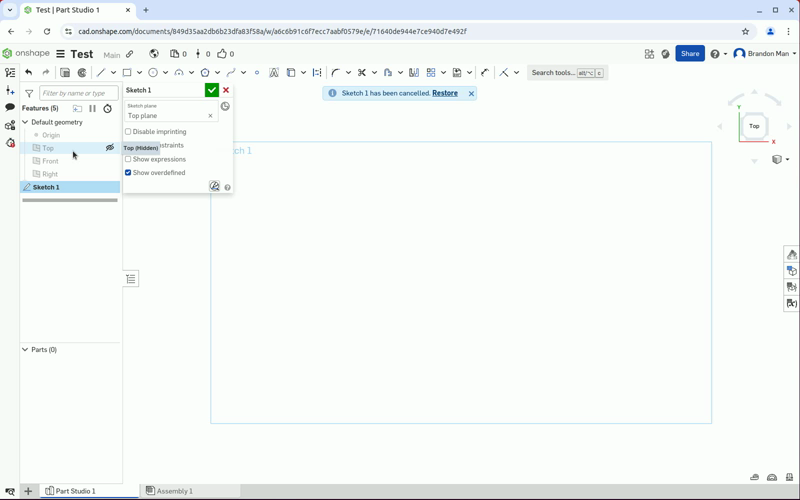
mouse_move(73, 352)
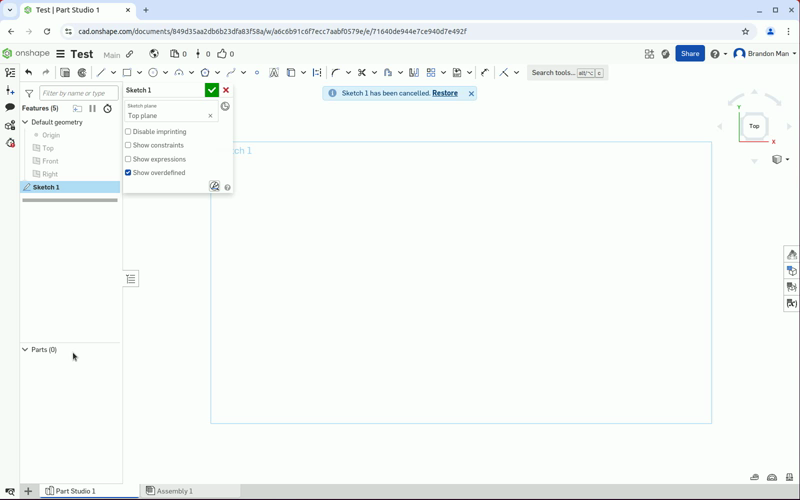
key(y)
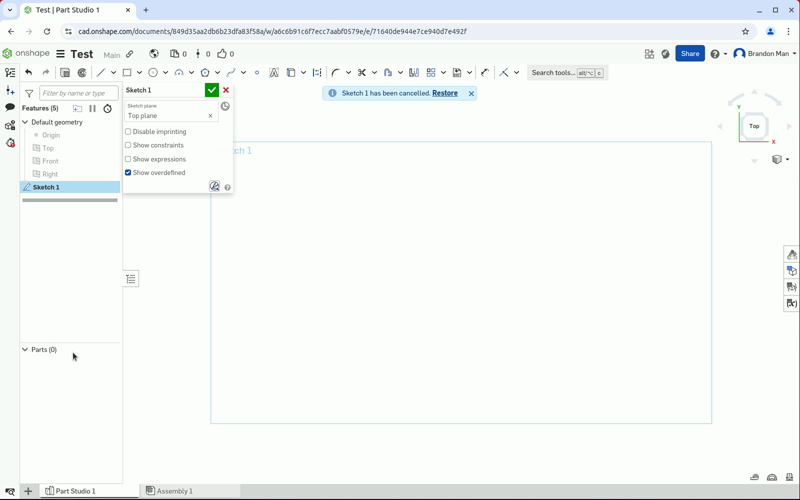
key(l)
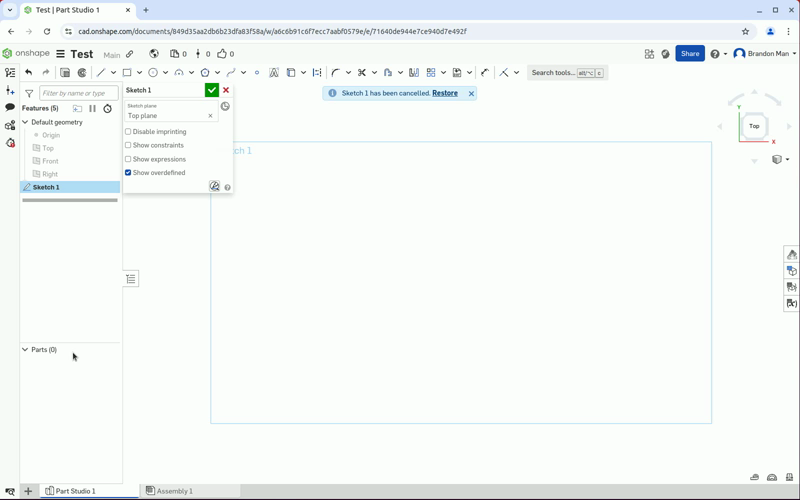
key_down(shift)
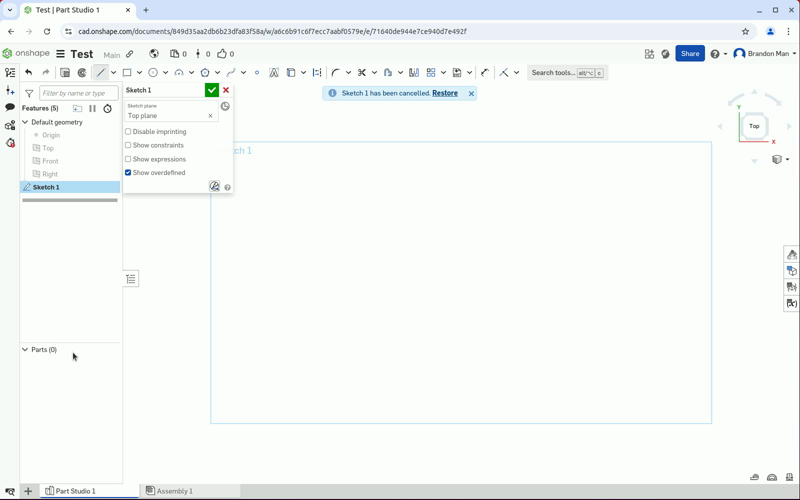
mouse_move(405, 210)
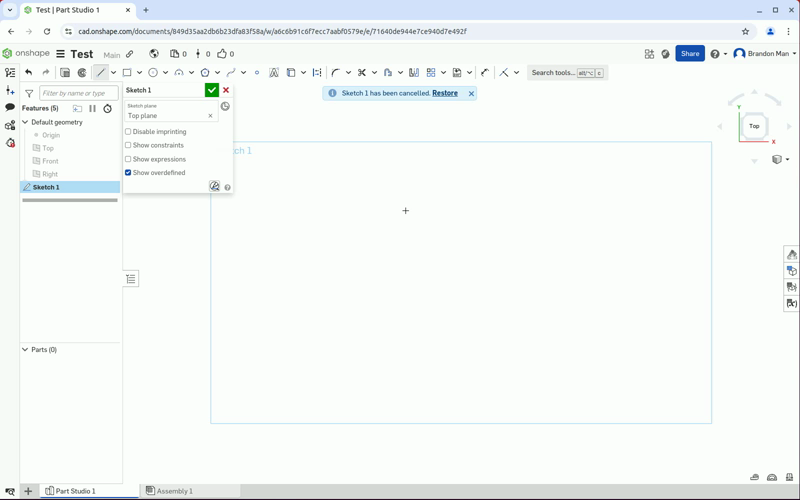
click(405, 210)
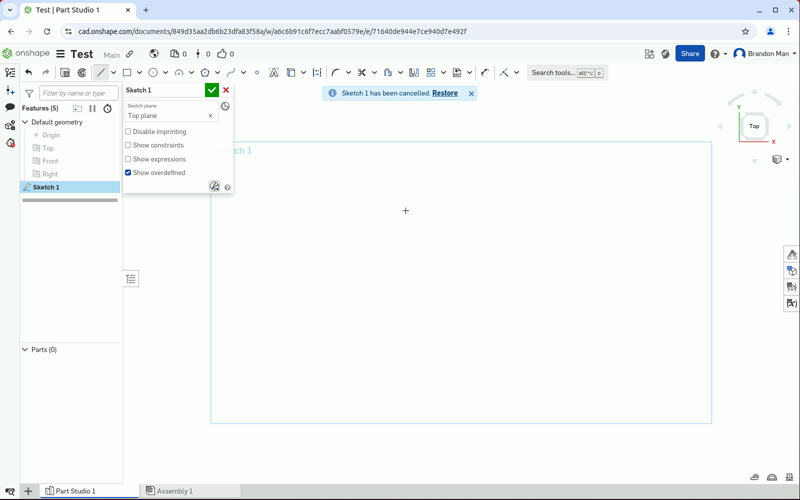
key_up(shift)
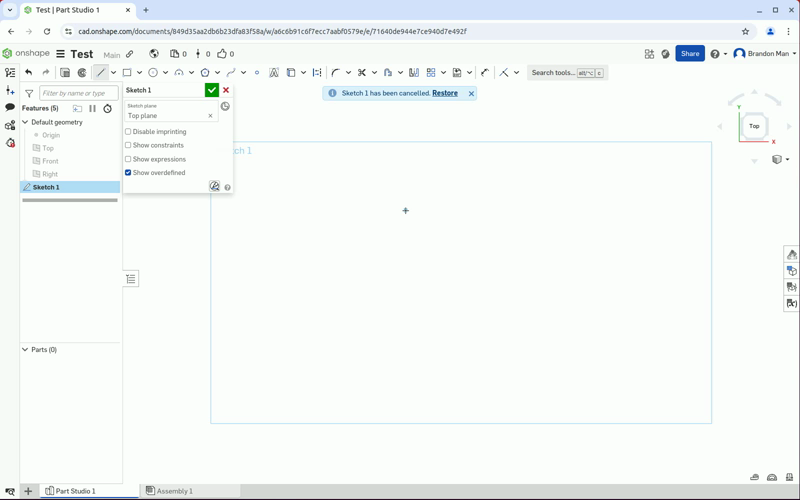
key_down(shift)
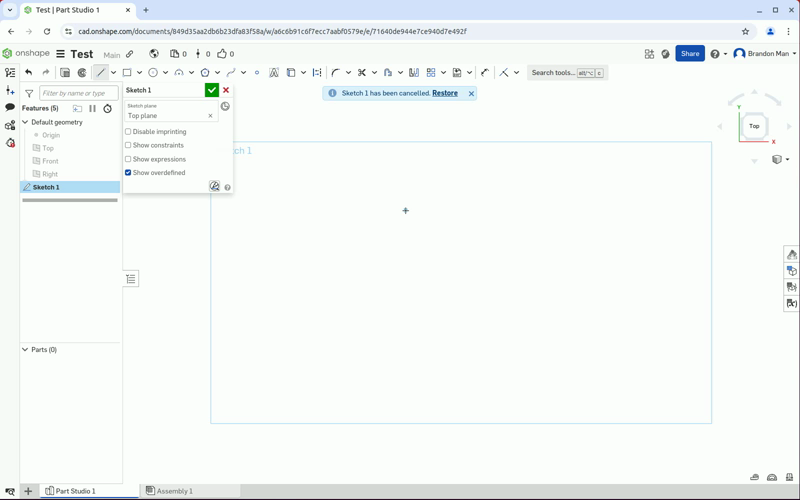
mouse_move(539, 210)
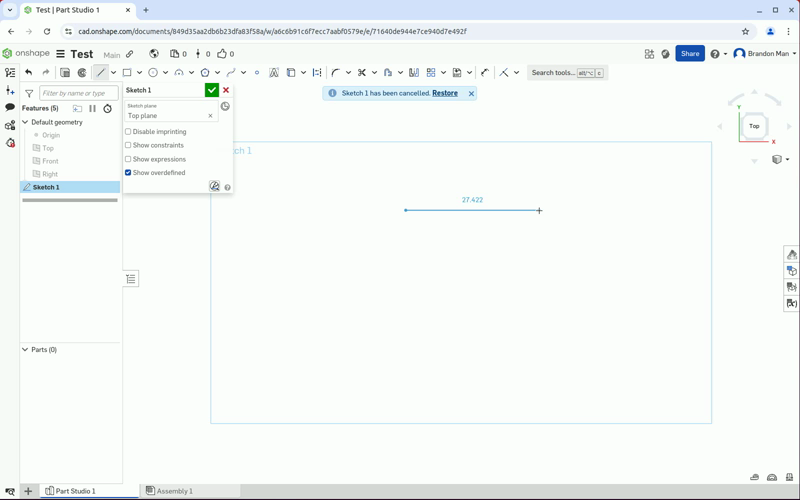
click(539, 210)
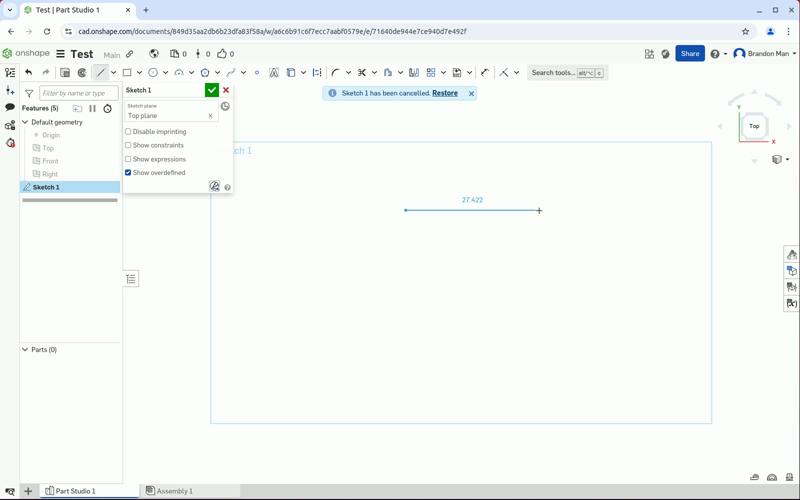
key_up(shift)
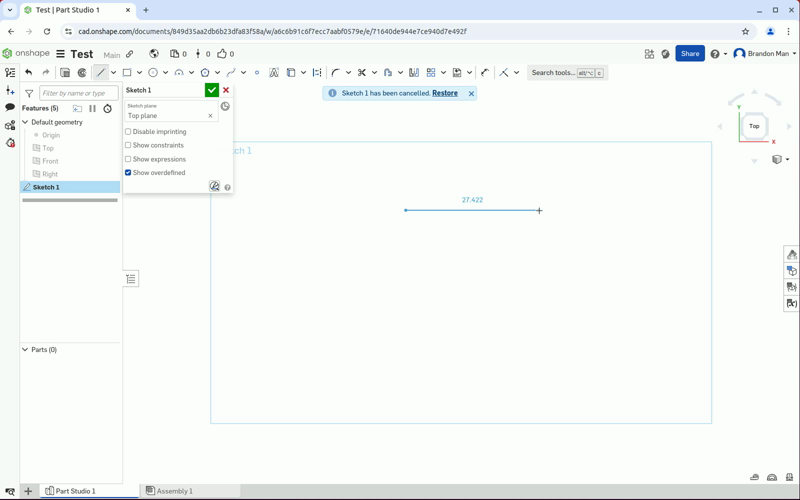
key(esc)
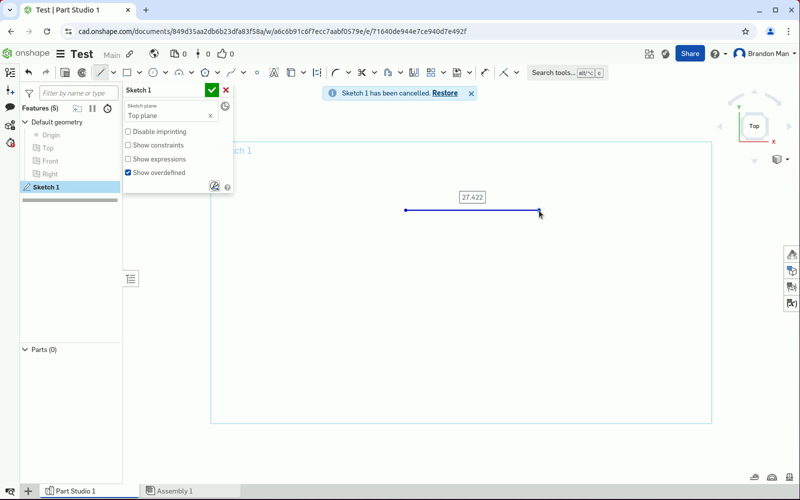
key(a)
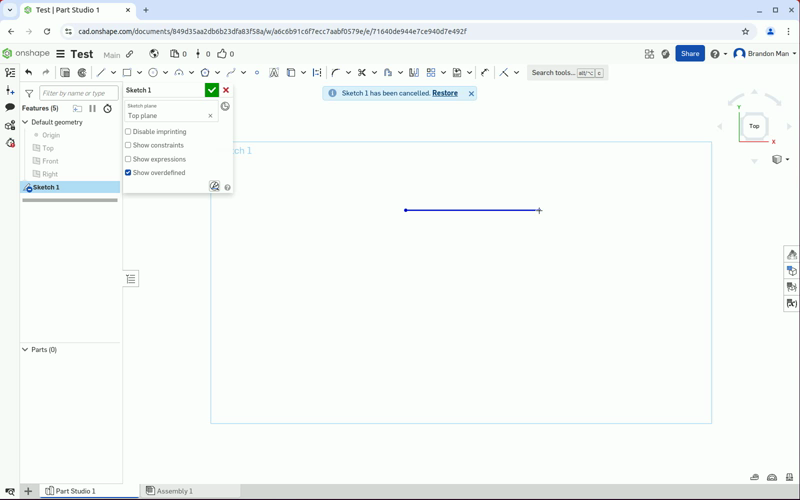
mouse_move(539, 210)
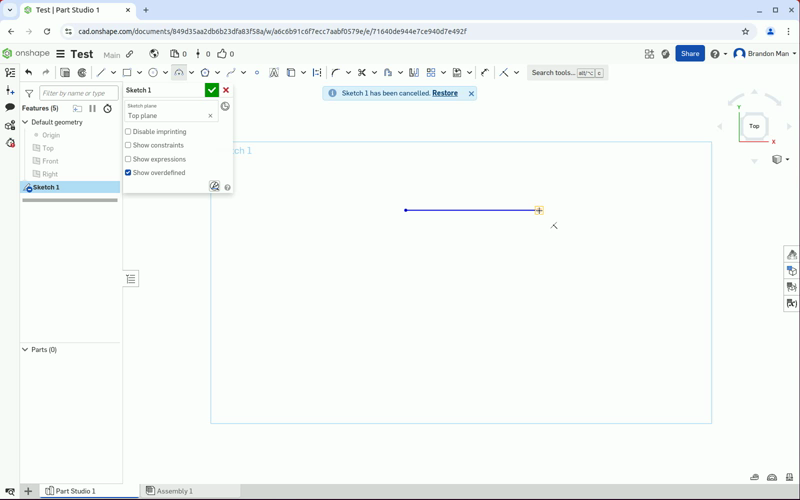
click(539, 210)
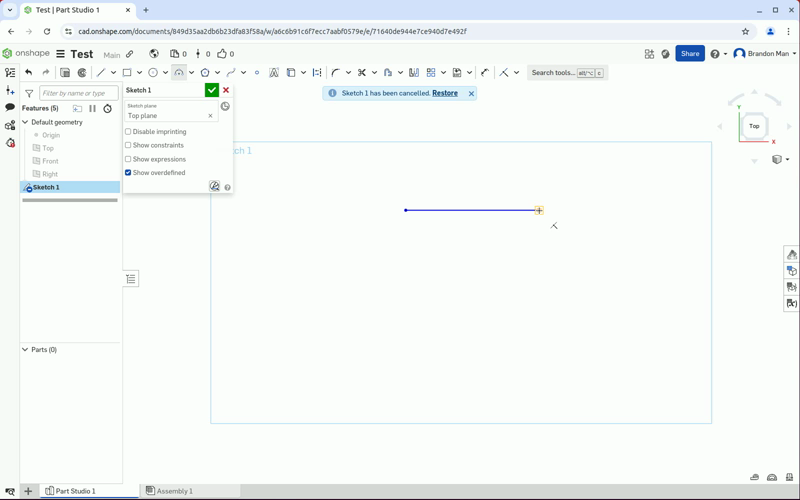
mouse_move(405, 210)
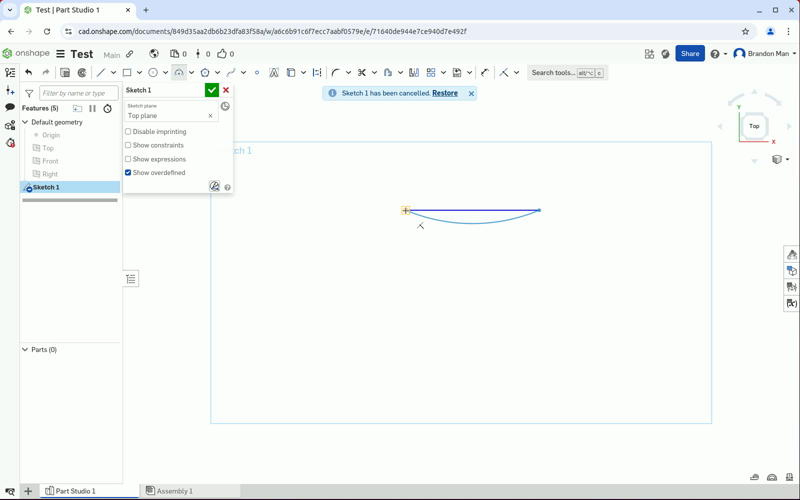
click(405, 210)
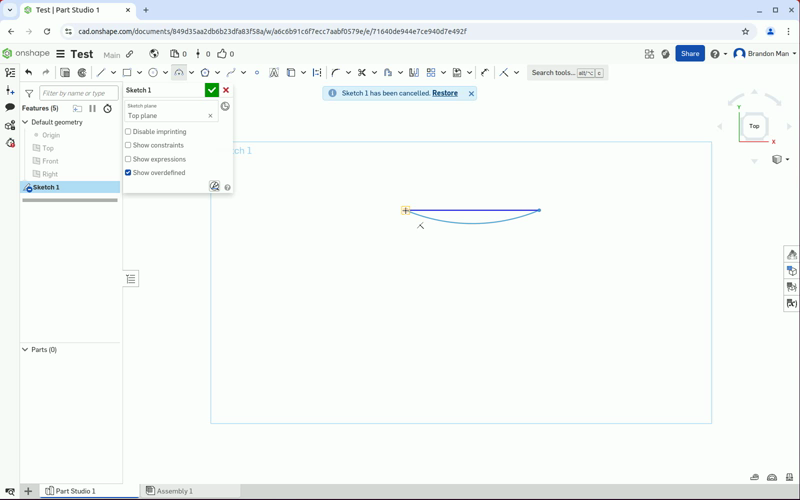
key_down(shift)
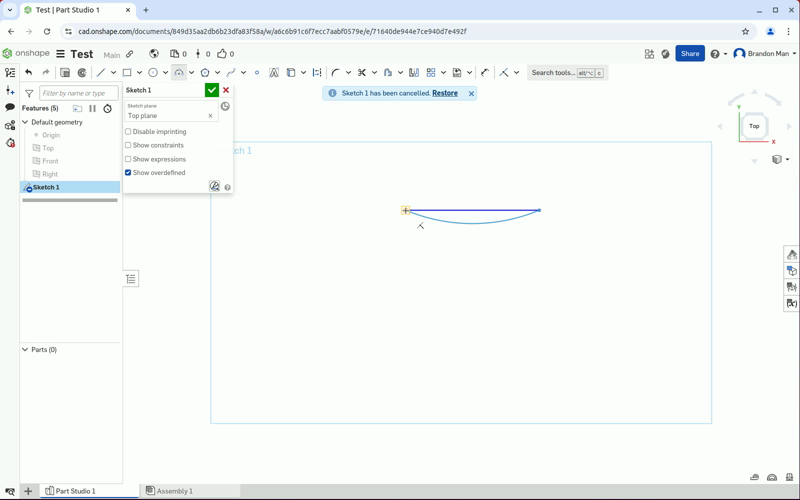
mouse_move(472, 170)
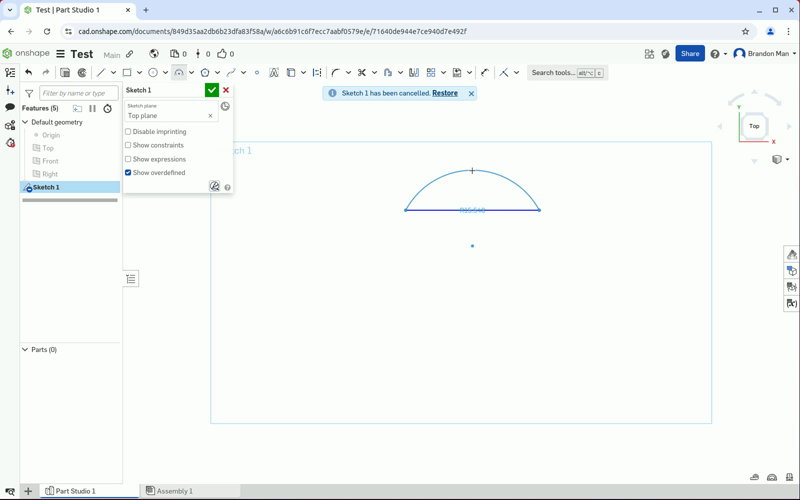
click(472, 170)
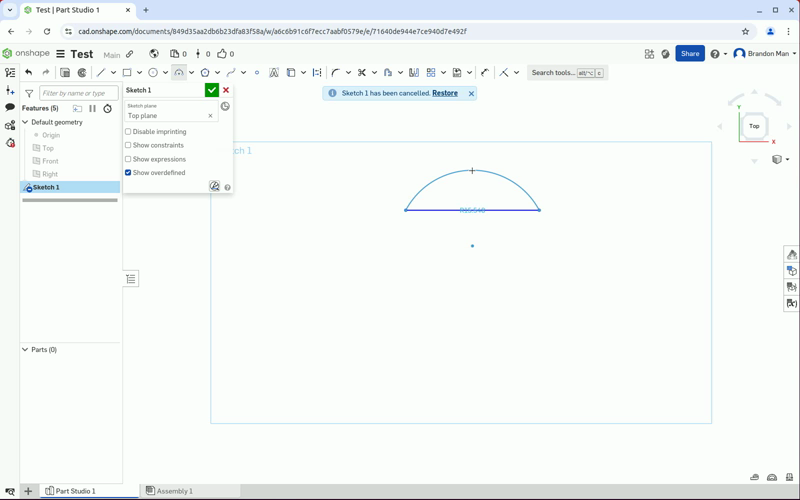
key_up(shift)
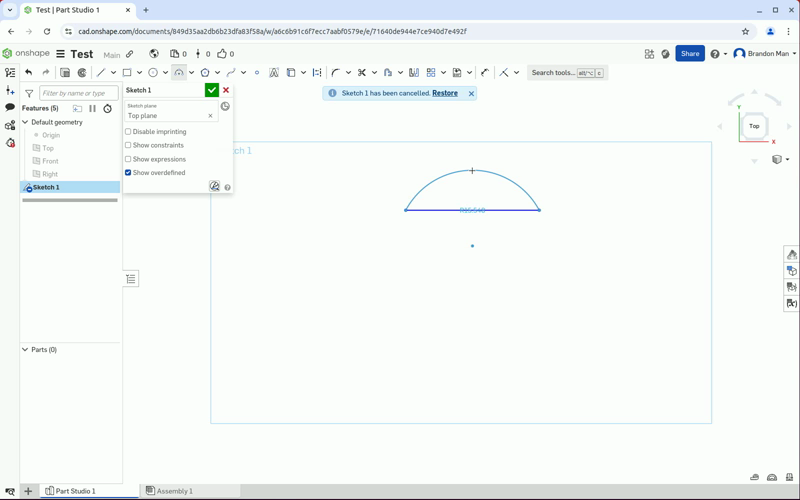
key(esc)
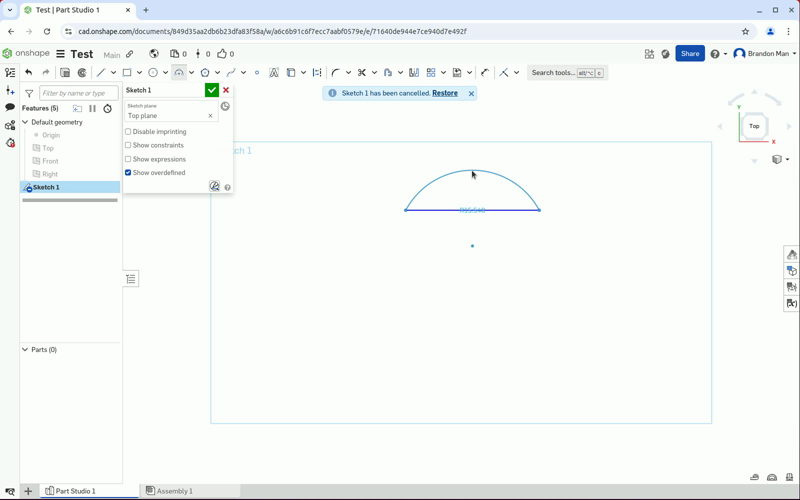
mouse_move(496, 191)
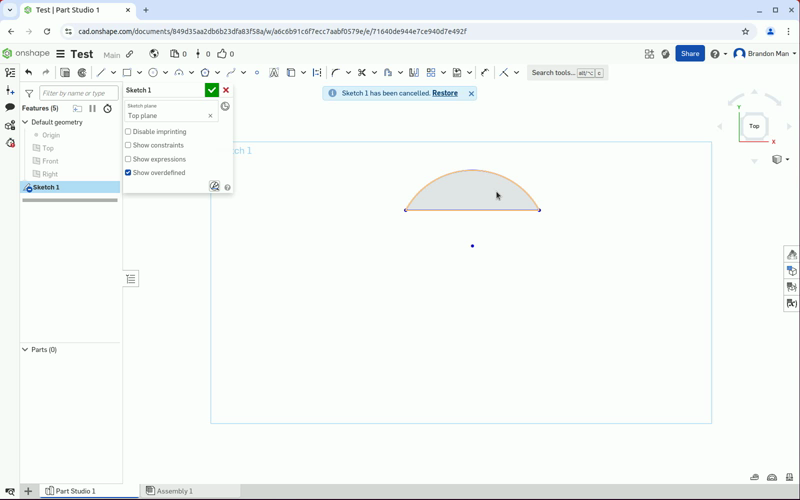
click(496, 191)
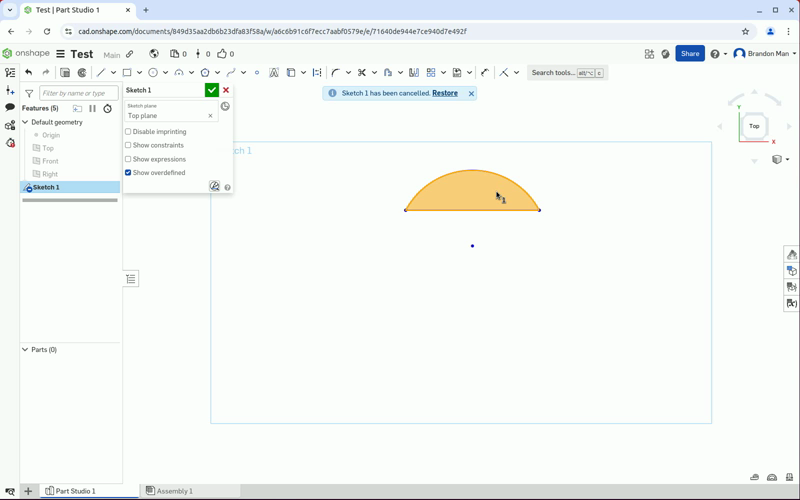
mouse_move(73, 352)
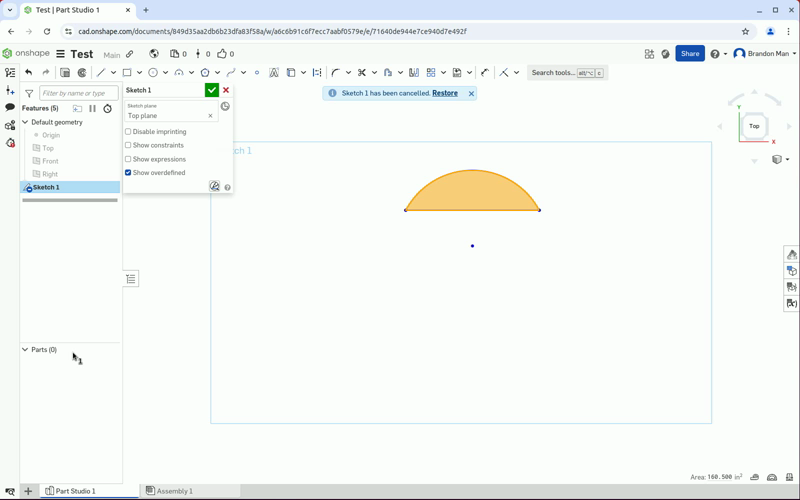
key(shift+y)
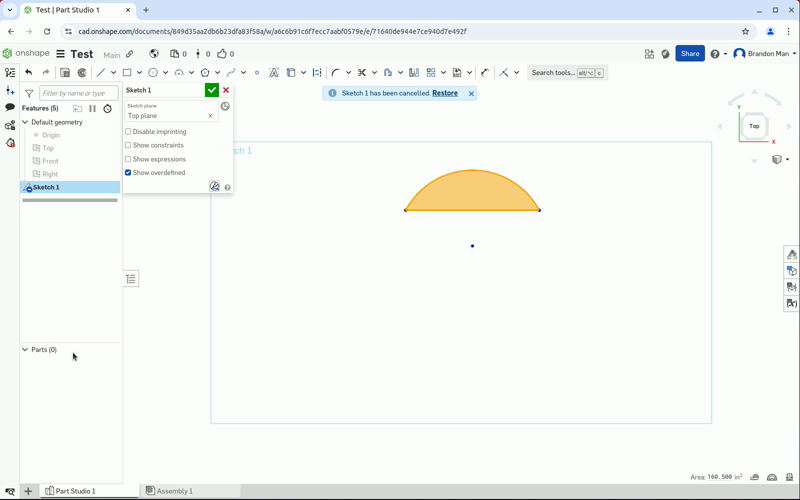
key(shift+e)
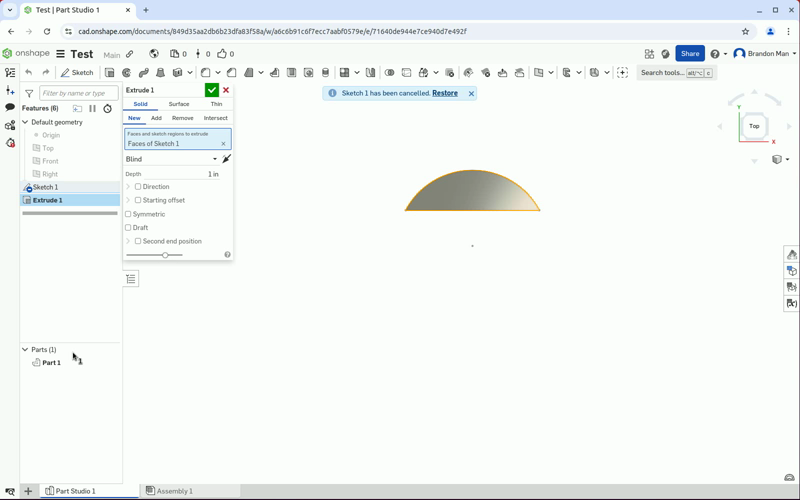
mouse_move(143, 106)
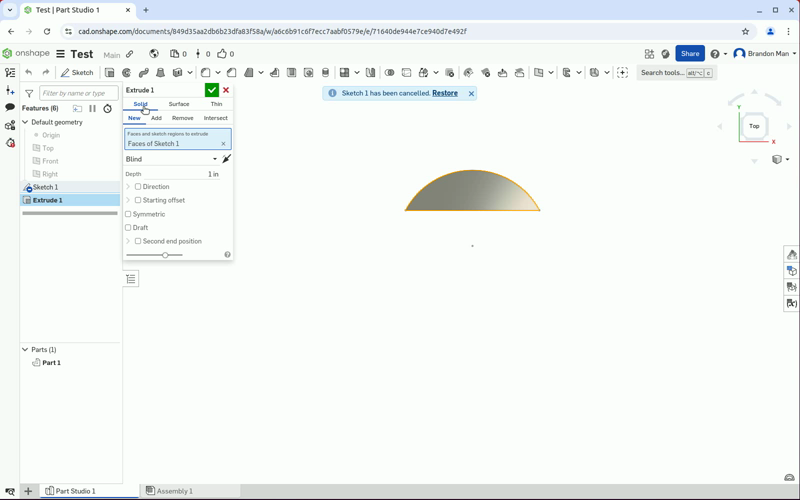
click(143, 106)
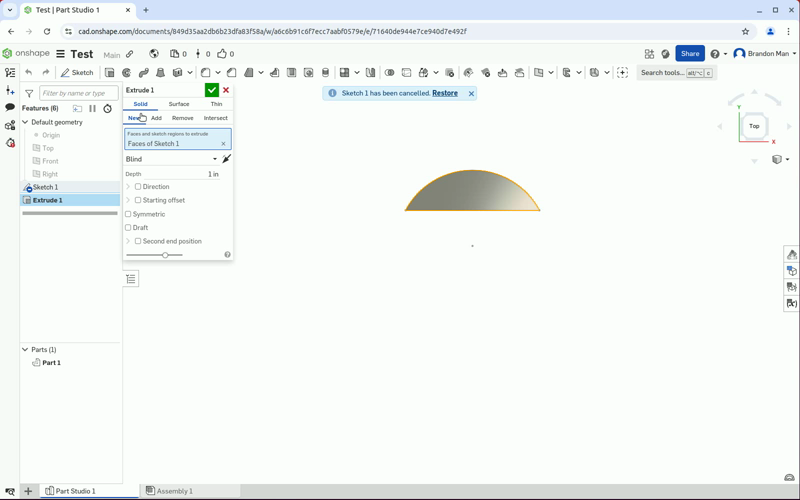
mouse_move(137, 120)
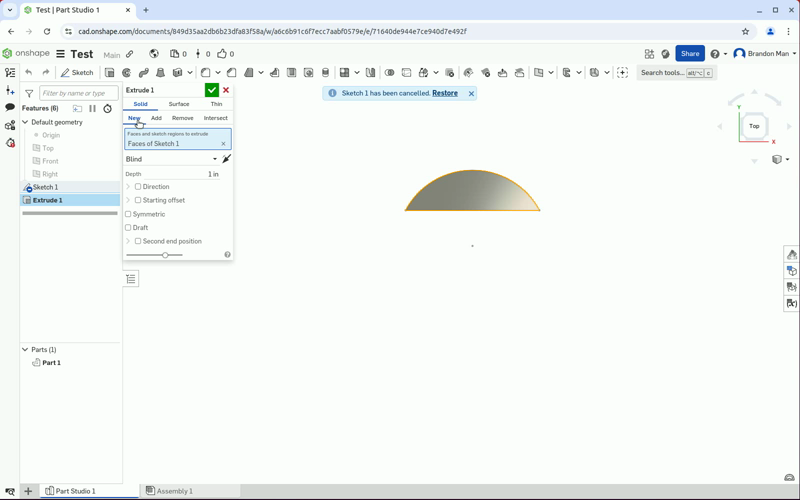
click(137, 120)
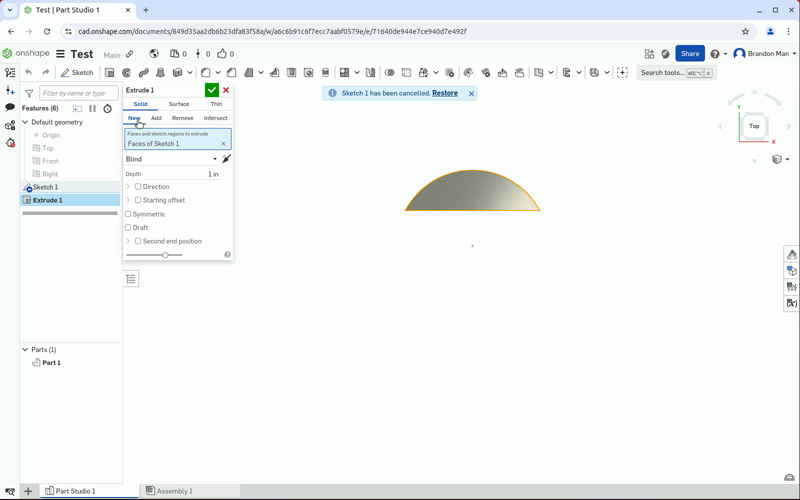
key(tab, 4)
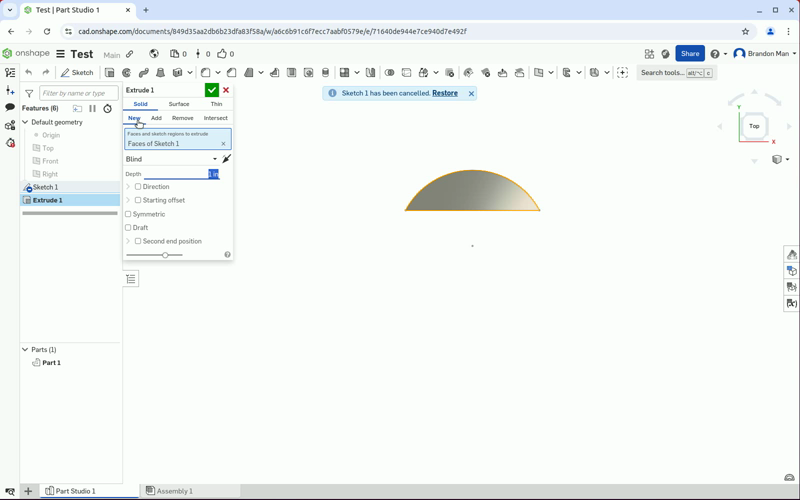
text(5.296)
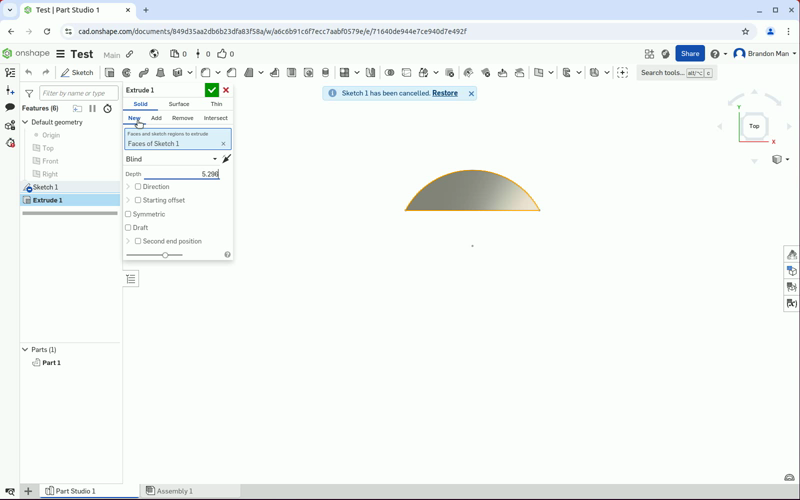
key(enter)
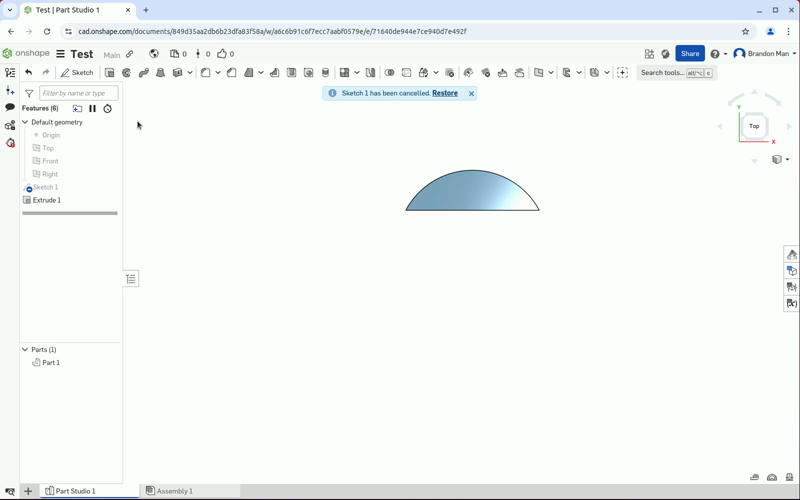
key(shift+h)
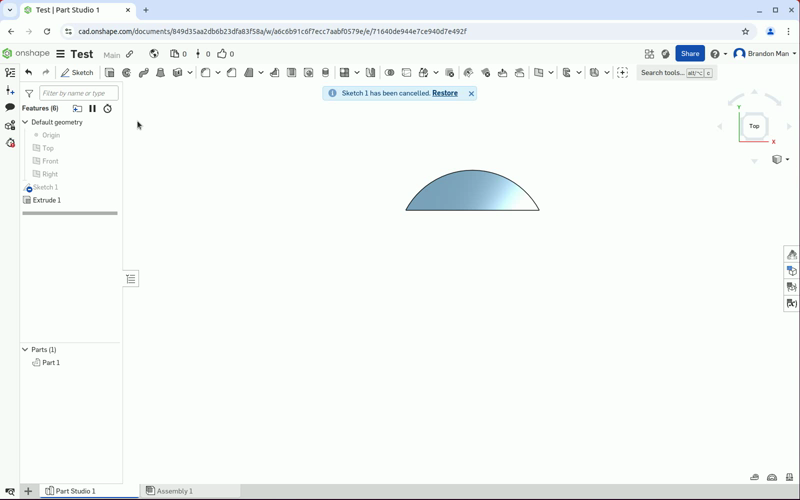
key(shift+h)
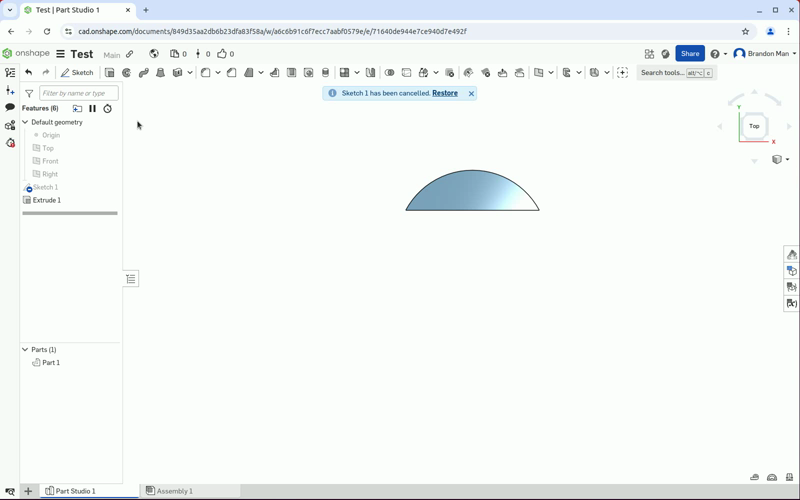
mouse_move(73, 189)
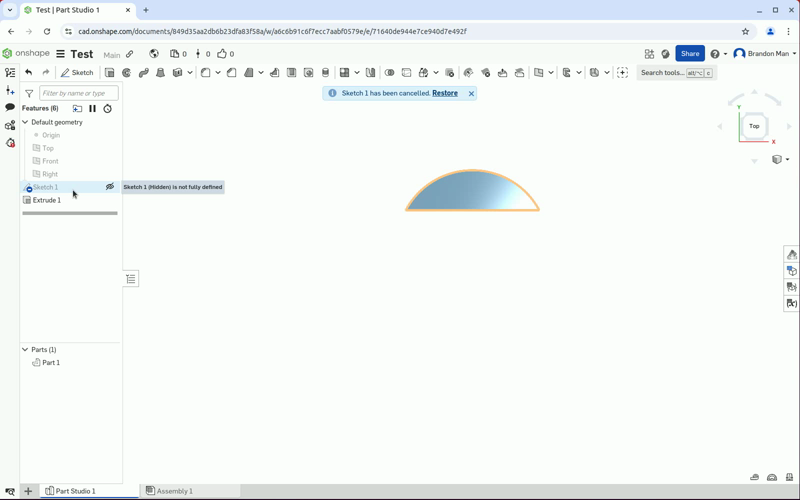
click(73, 189)
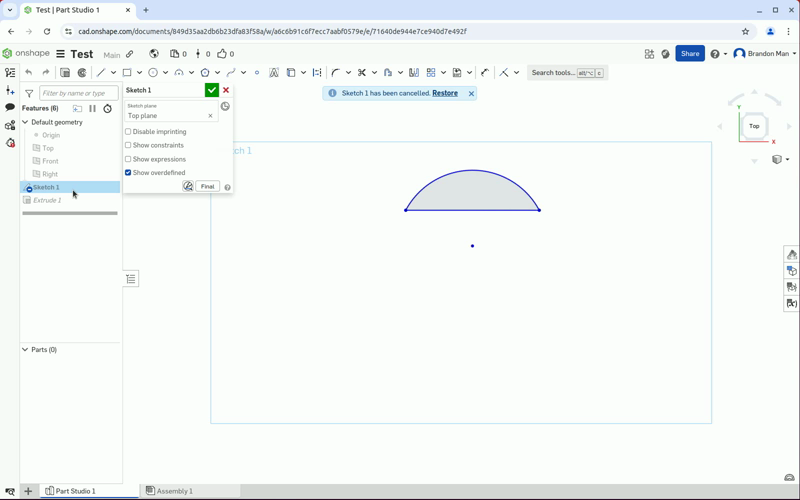
mouse_move(229, 92)
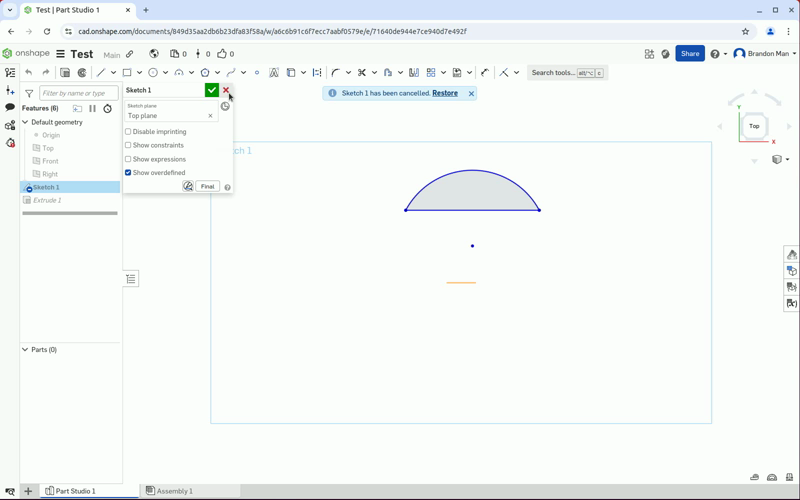
click(229, 92)
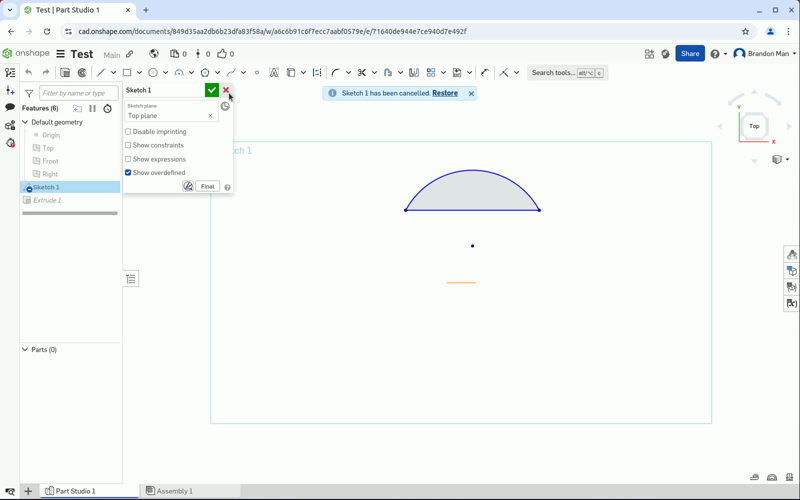
key(shift+s)
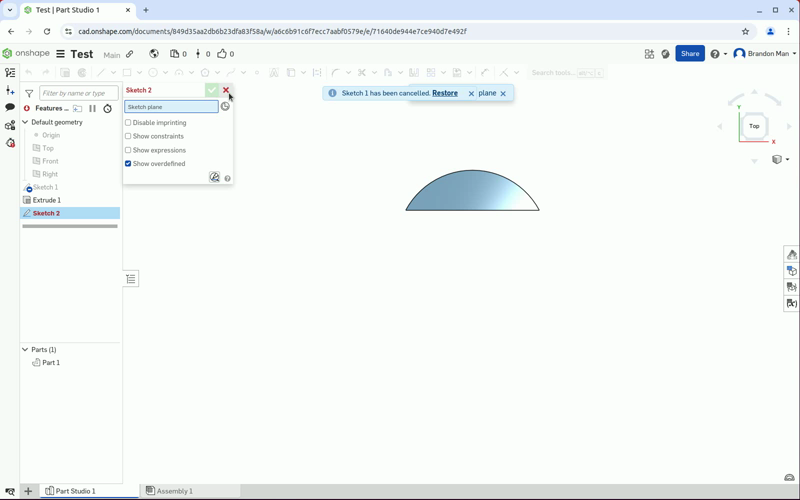
mouse_move(73, 150)
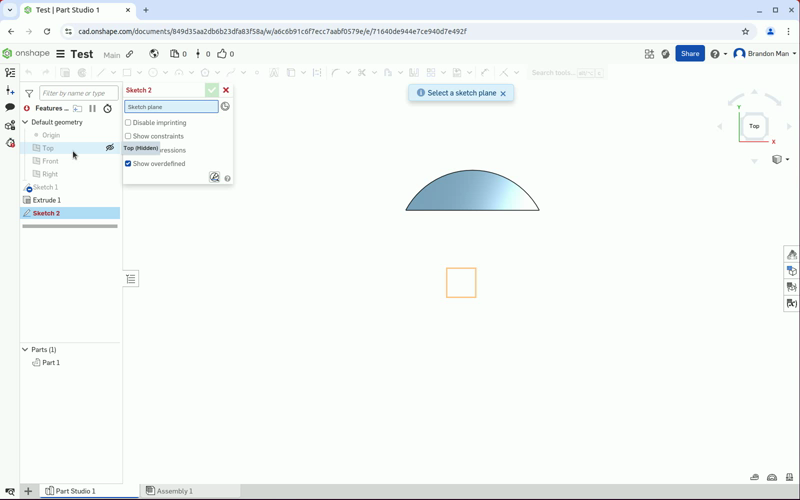
click(73, 150)
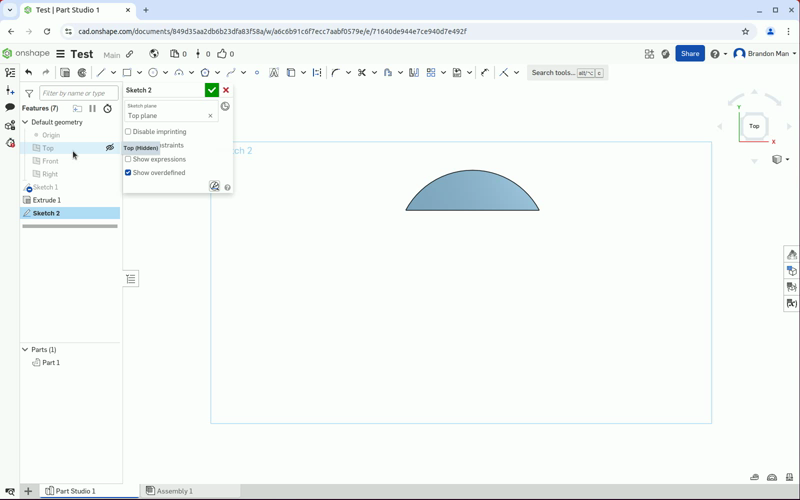
mouse_move(73, 352)
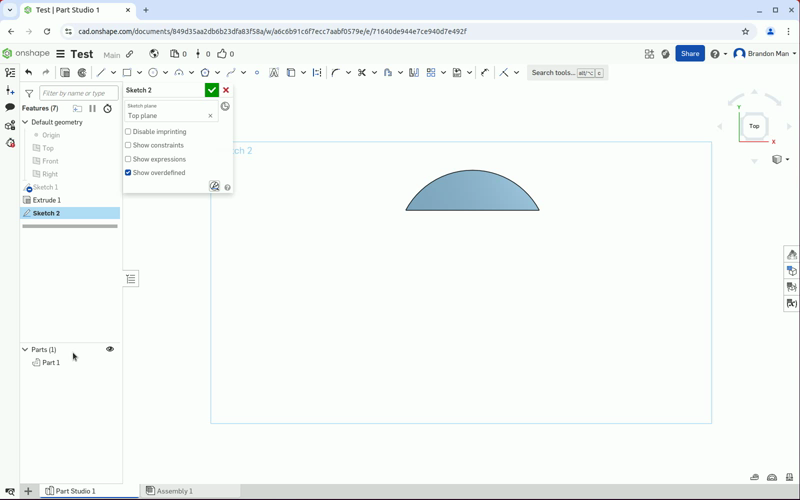
key(y)
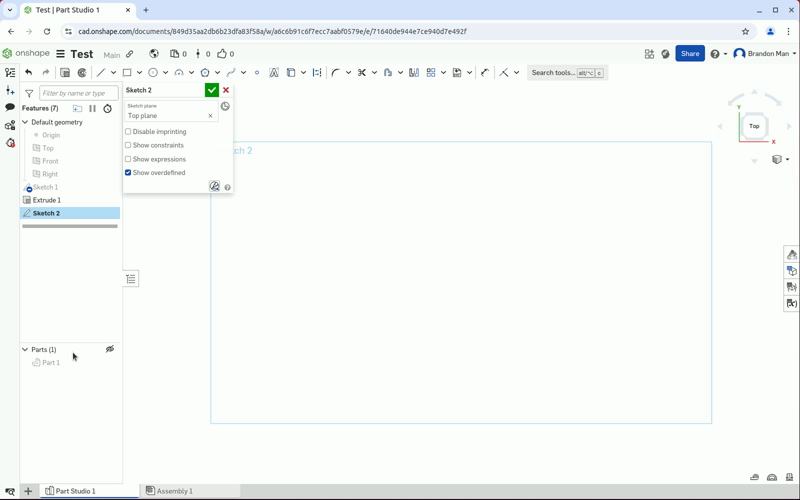
key(l)
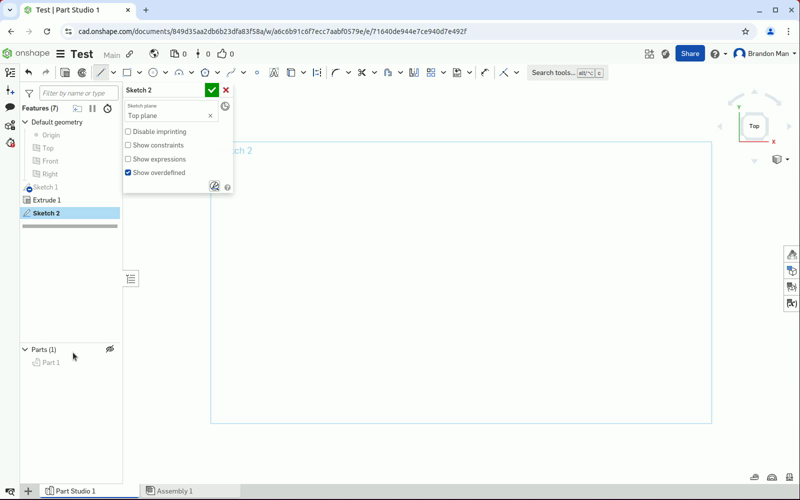
key_down(shift)
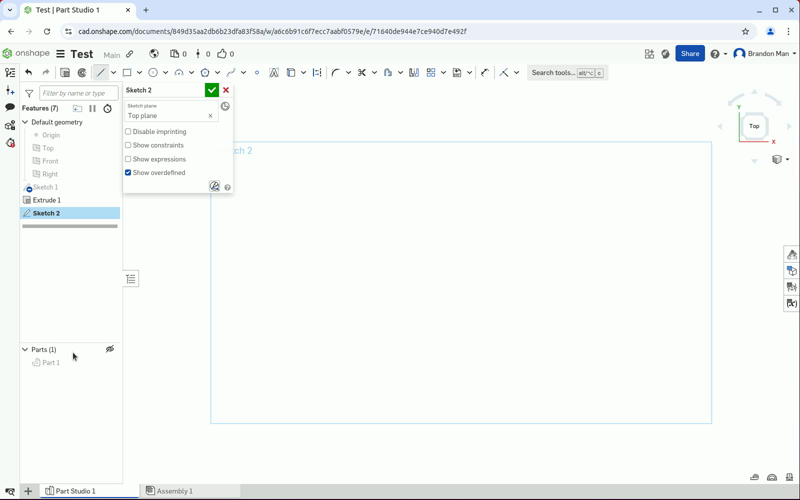
mouse_move(405, 329)
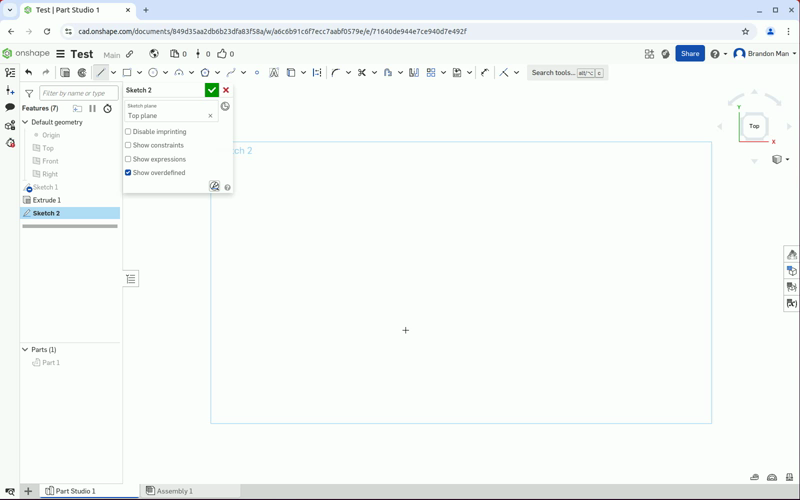
click(405, 329)
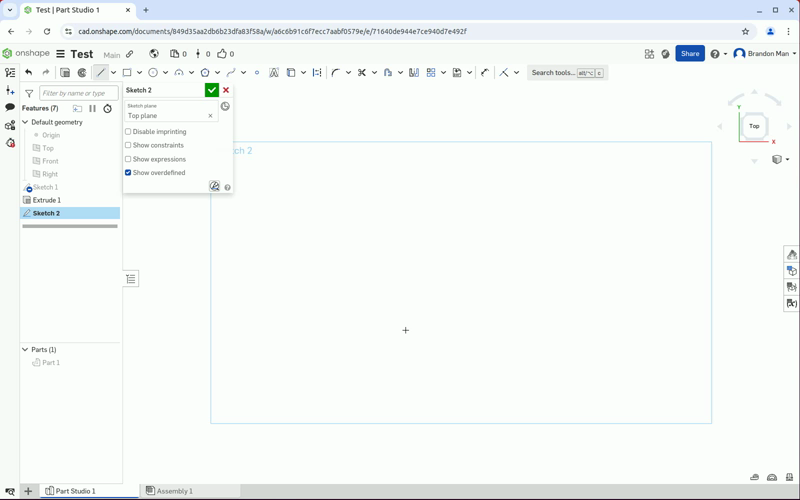
key_up(shift)
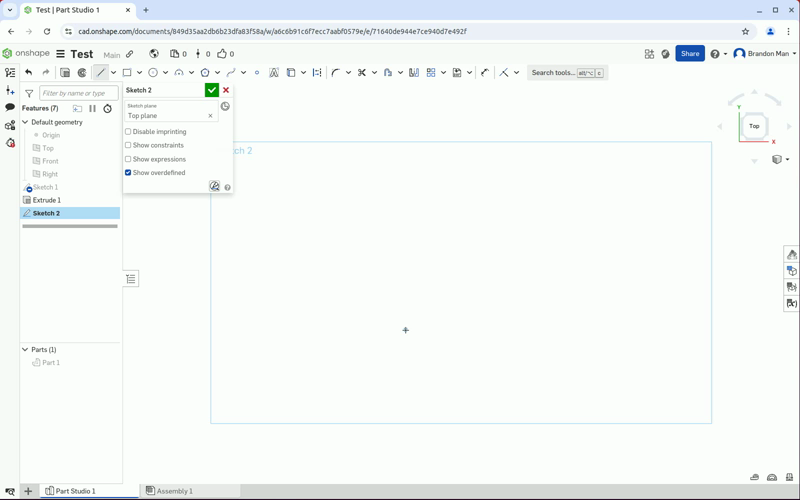
key_down(shift)
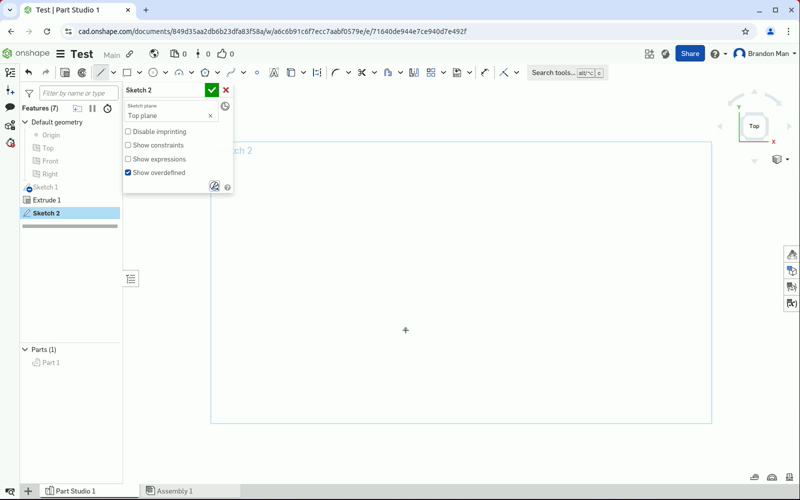
mouse_move(539, 329)
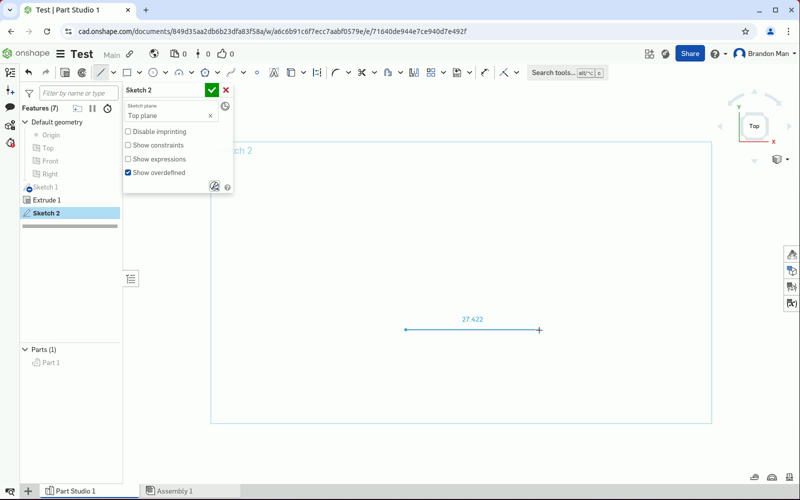
click(539, 329)
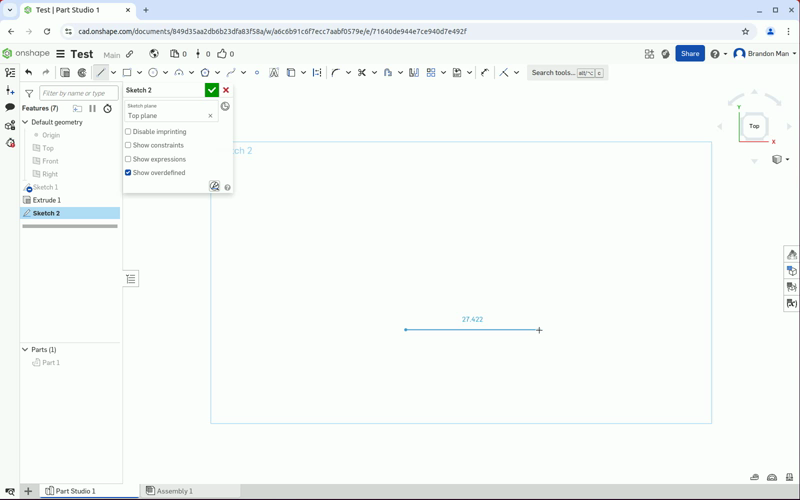
key_up(shift)
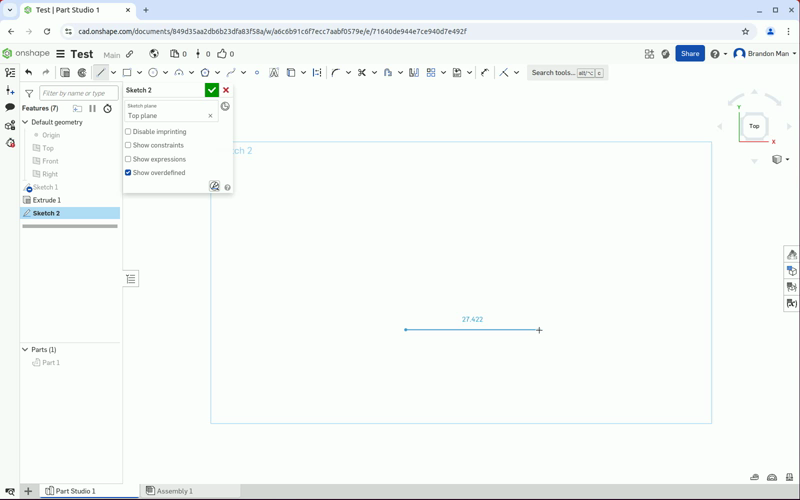
key_down(shift)
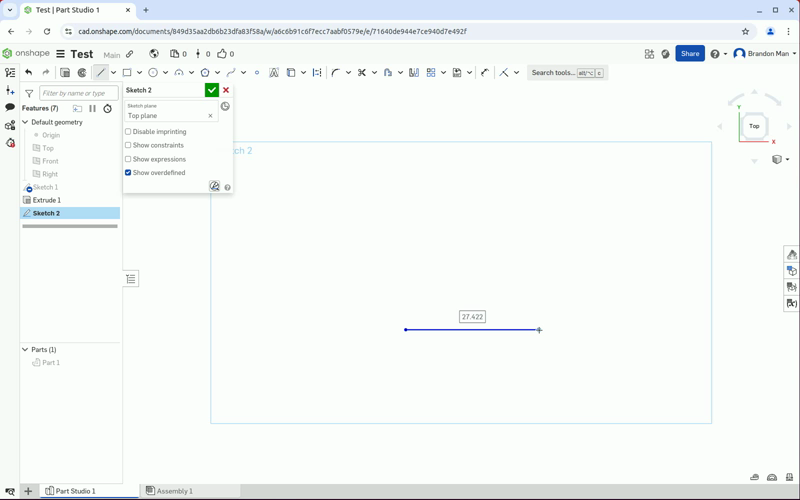
mouse_move(539, 209)
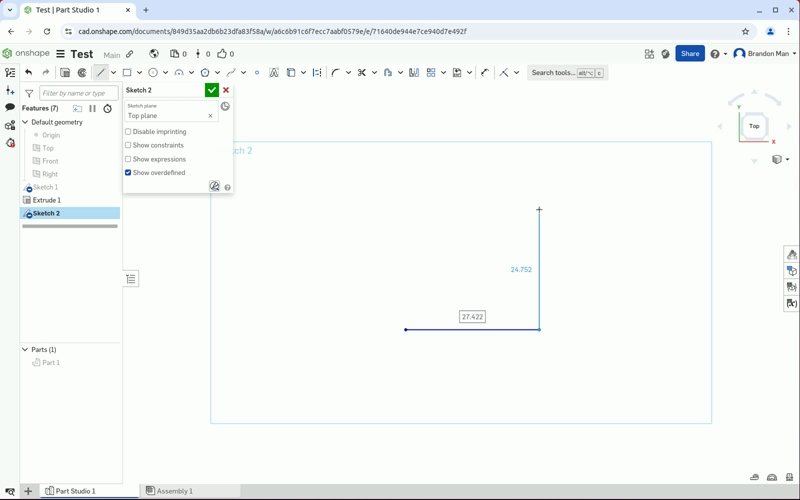
click(539, 209)
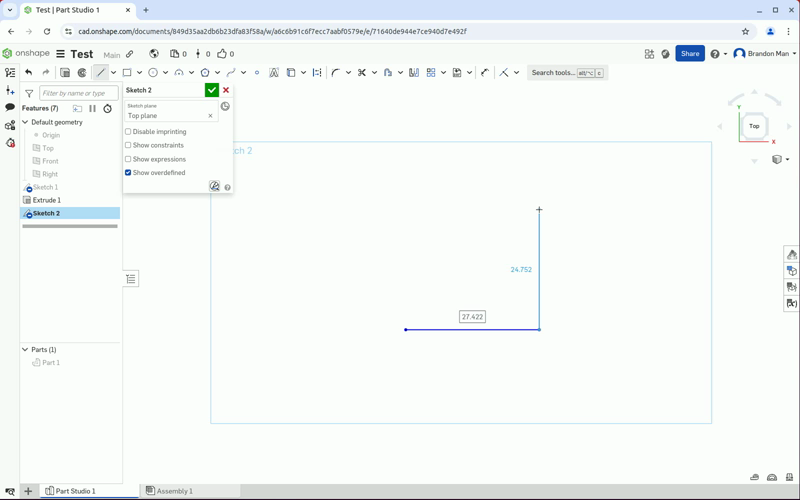
key_up(shift)
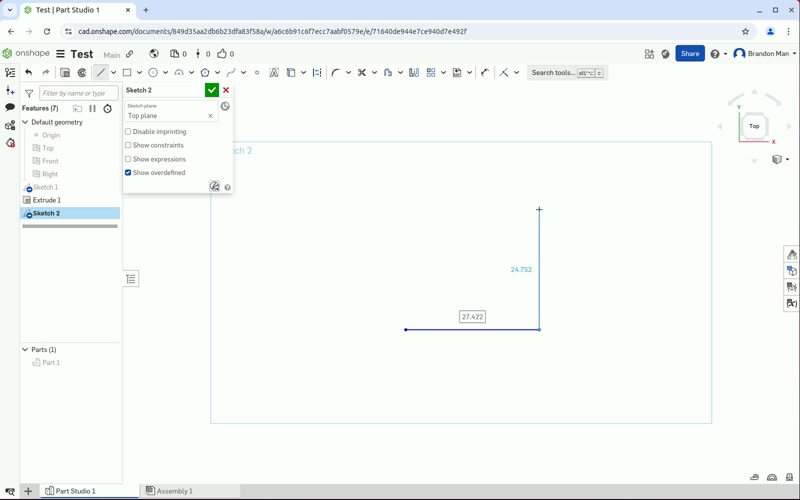
key_down(shift)
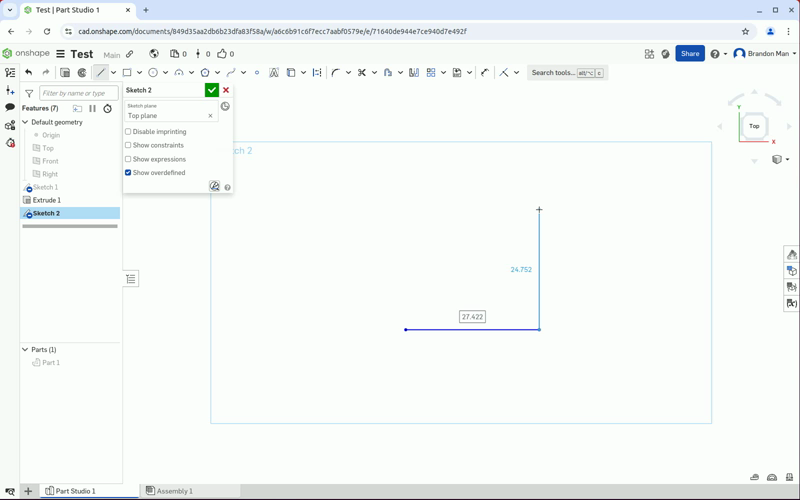
mouse_move(405, 209)
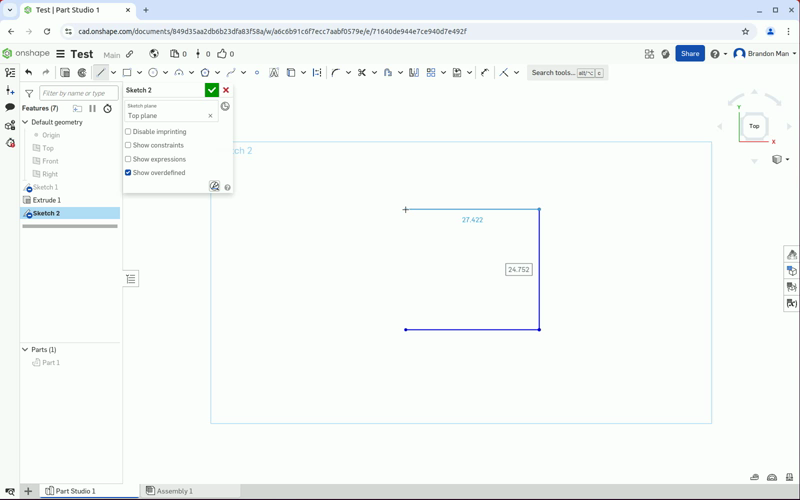
click(405, 209)
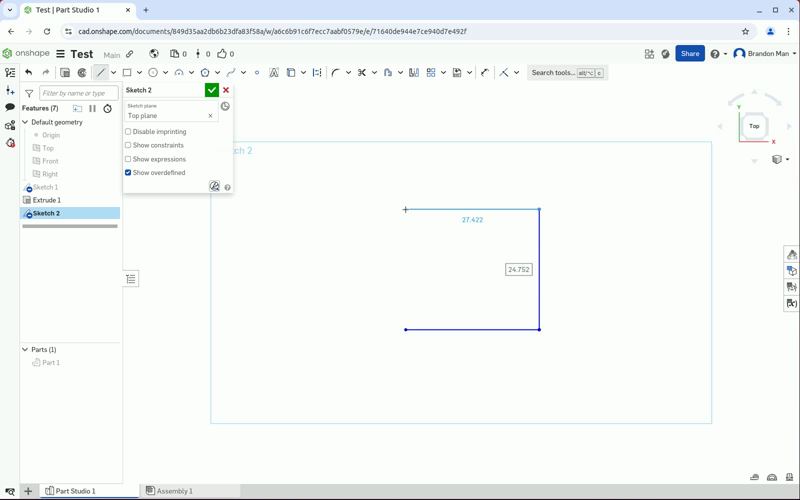
key_up(shift)
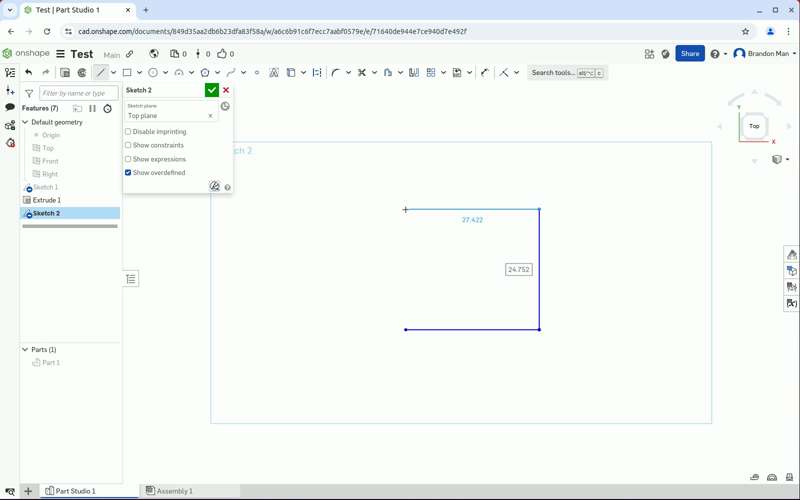
key_down(shift)
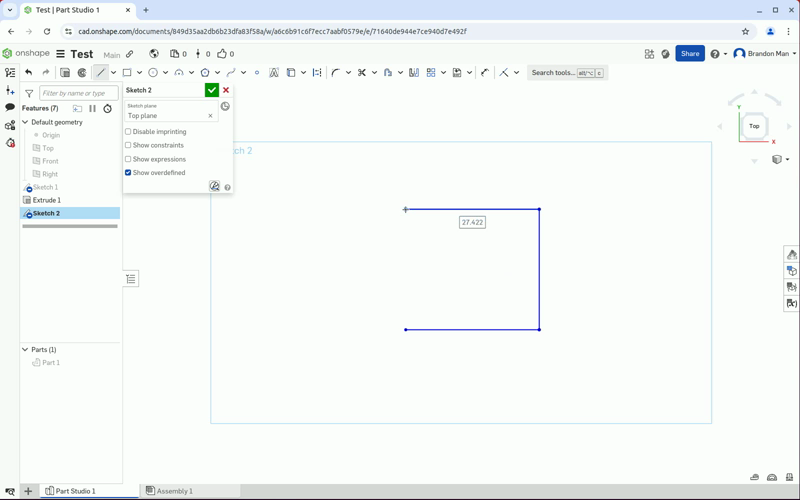
mouse_move(405, 329)
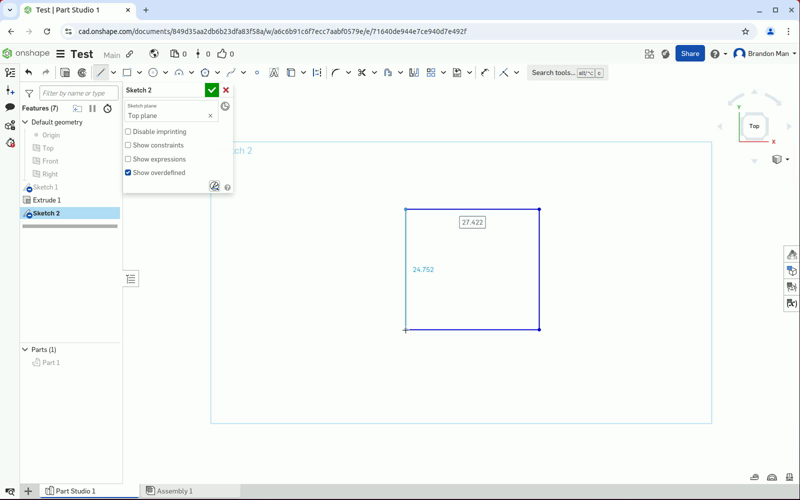
key_up(shift)
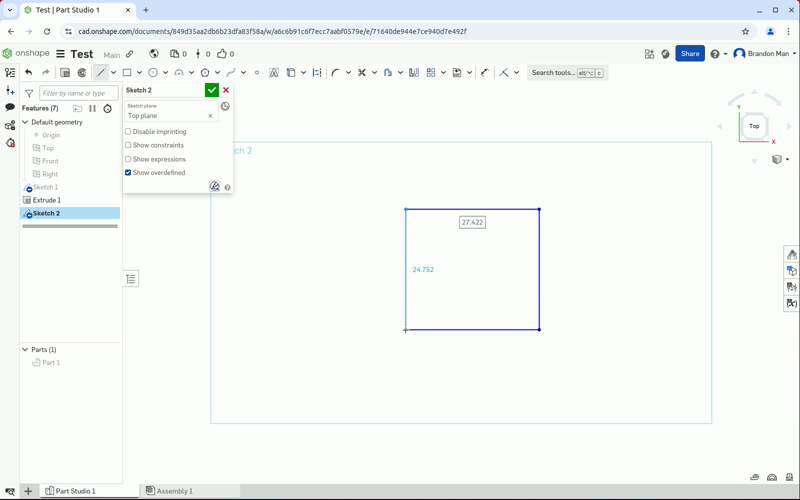
click(405, 329)
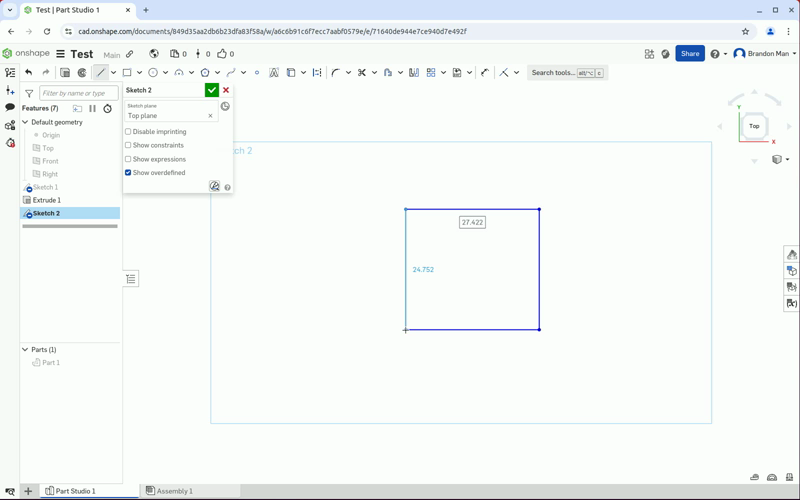
key(esc)
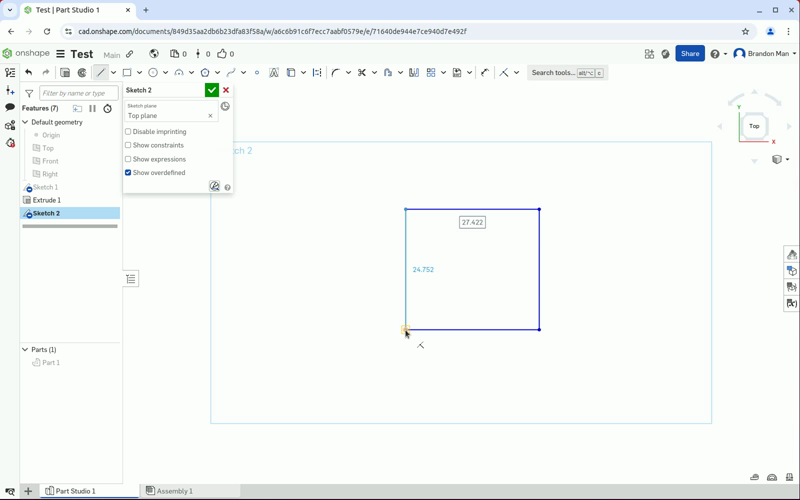
mouse_move(445, 274)
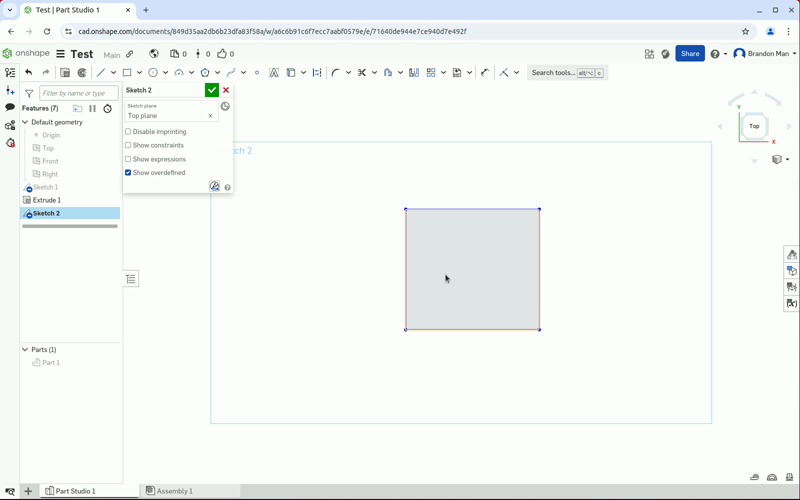
click(445, 274)
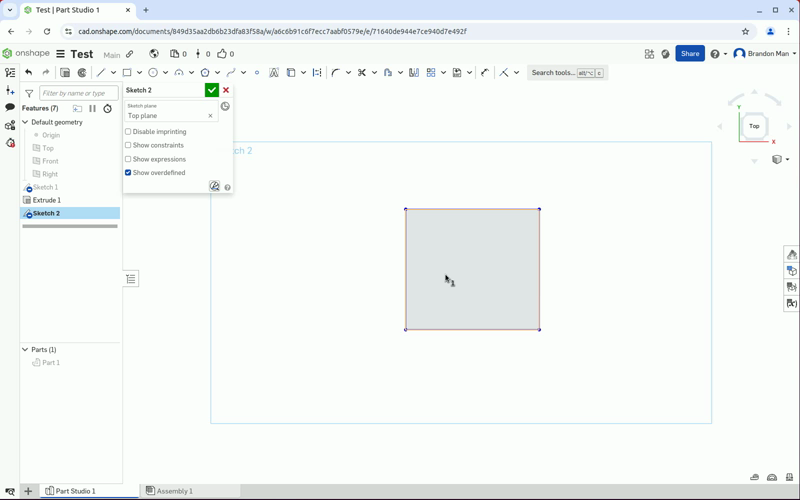
mouse_move(73, 352)
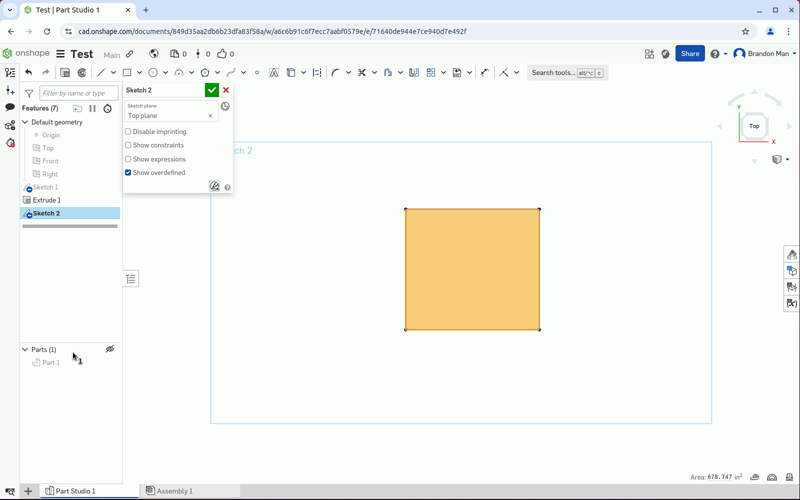
key(shift+y)
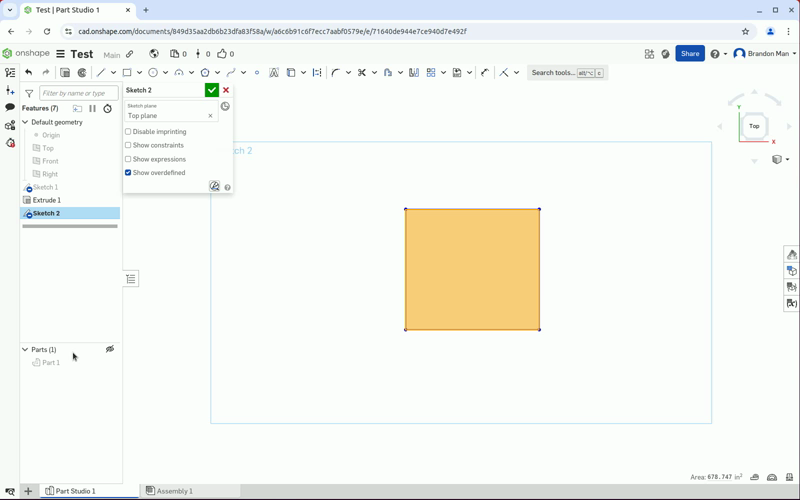
key(shift+e)
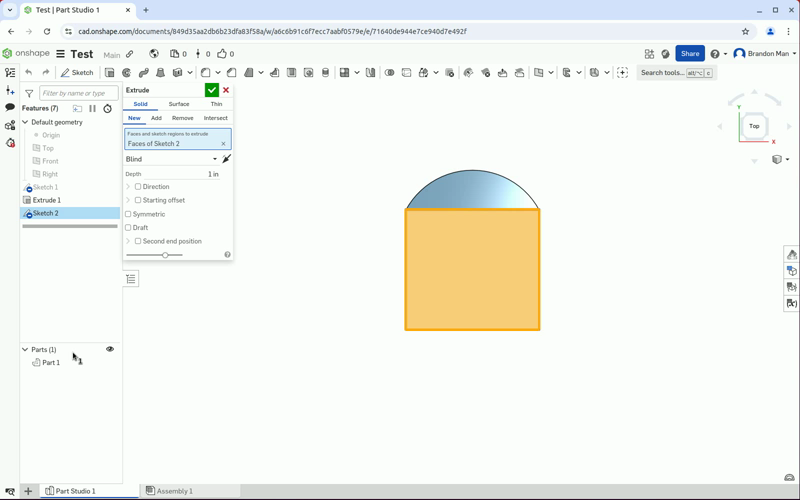
mouse_move(143, 106)
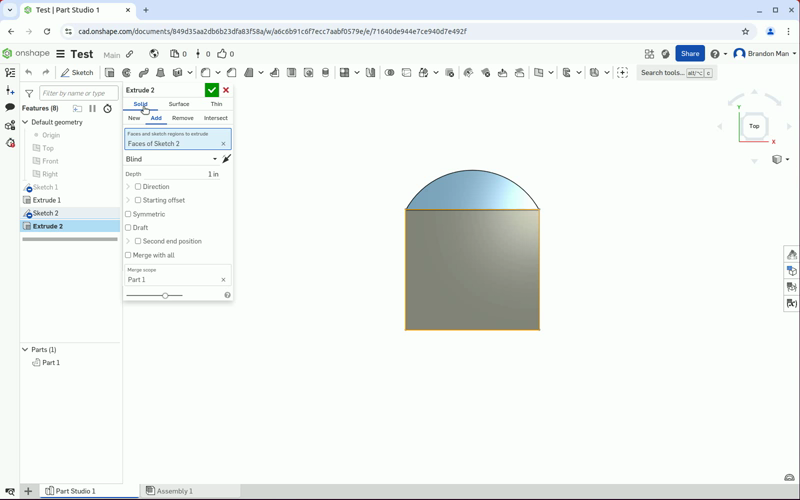
click(143, 106)
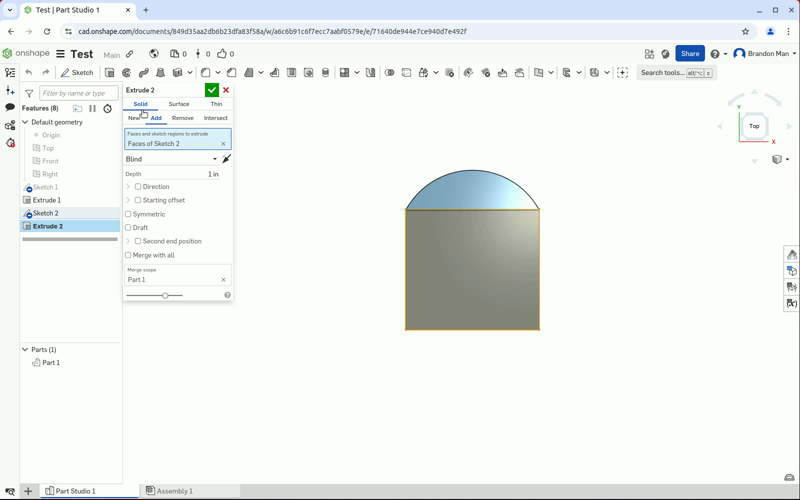
mouse_move(137, 120)
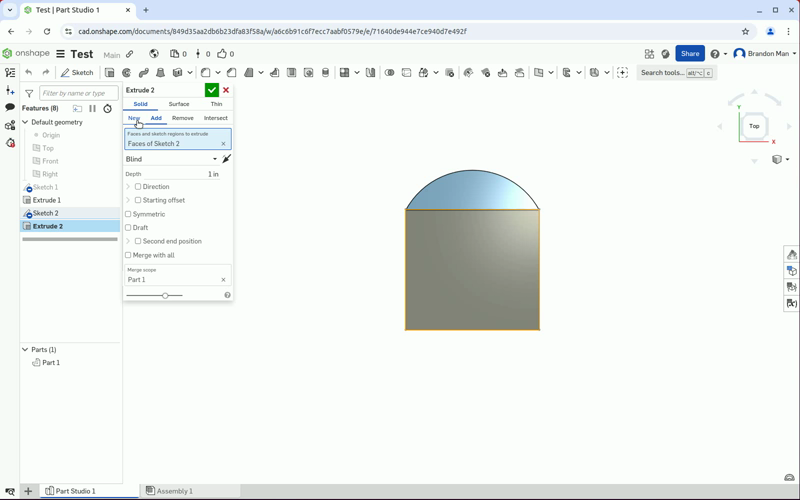
click(137, 120)
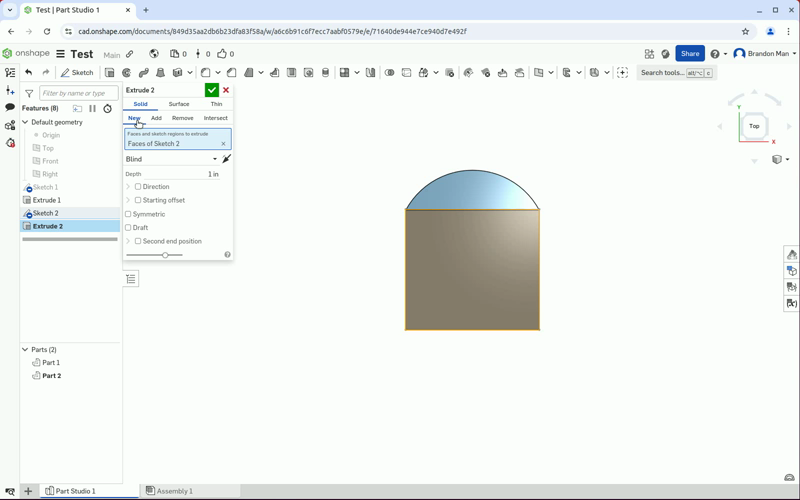
key(tab, 4)
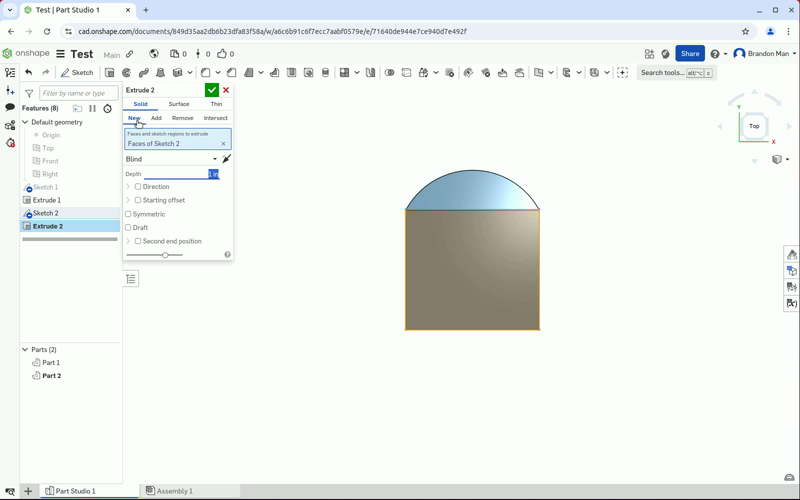
text(5.296)
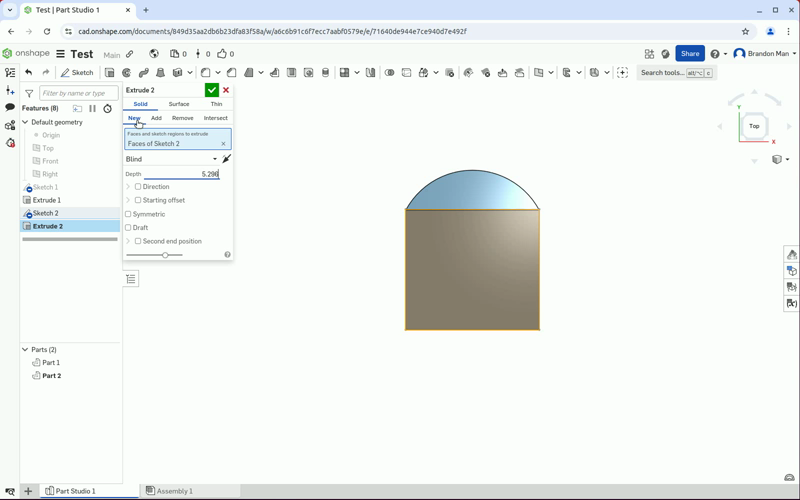
key(enter)
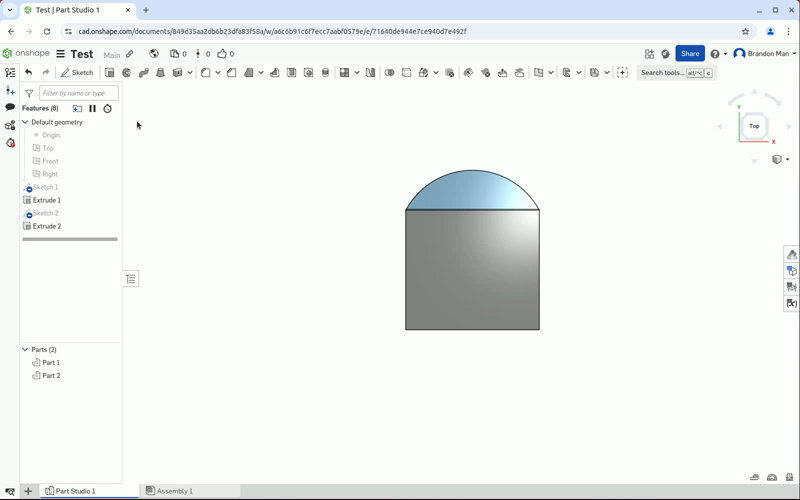
key(shift+h)
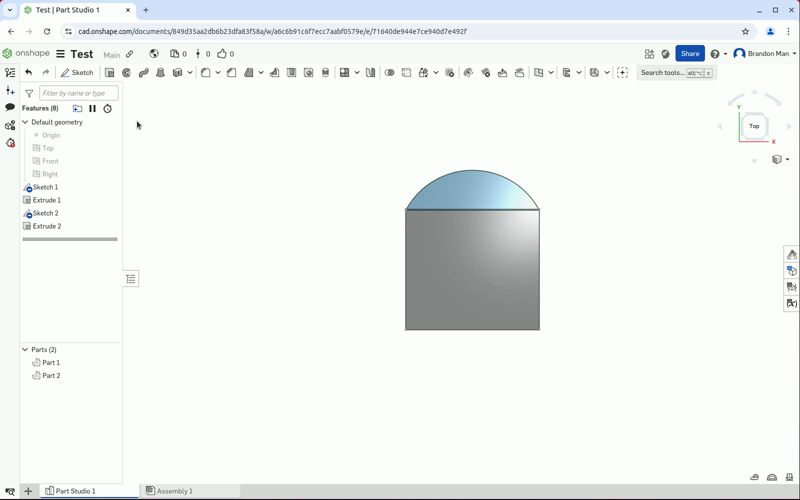
key(shift+h)
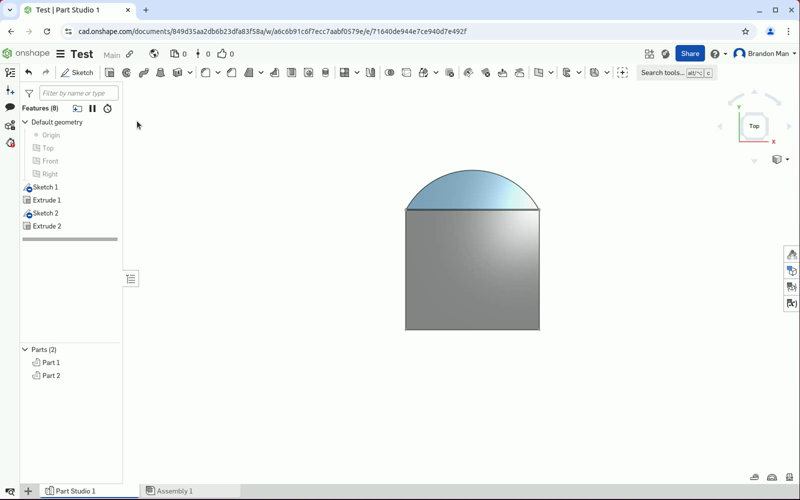
key(shift+7)
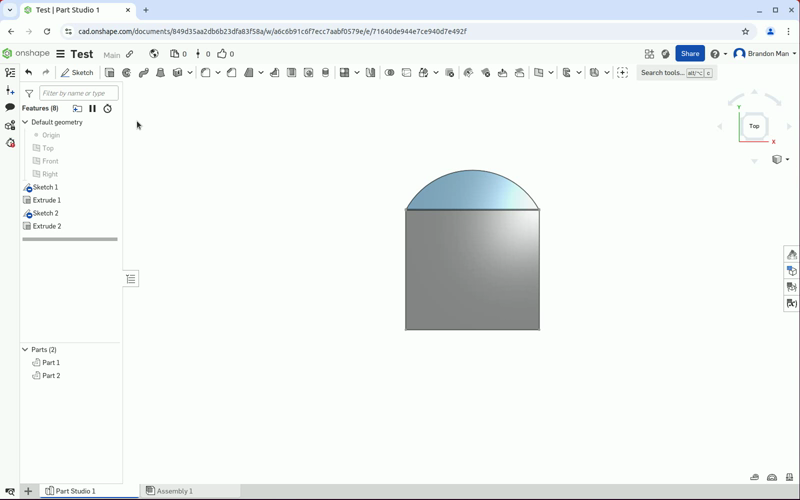
key(up, 3)
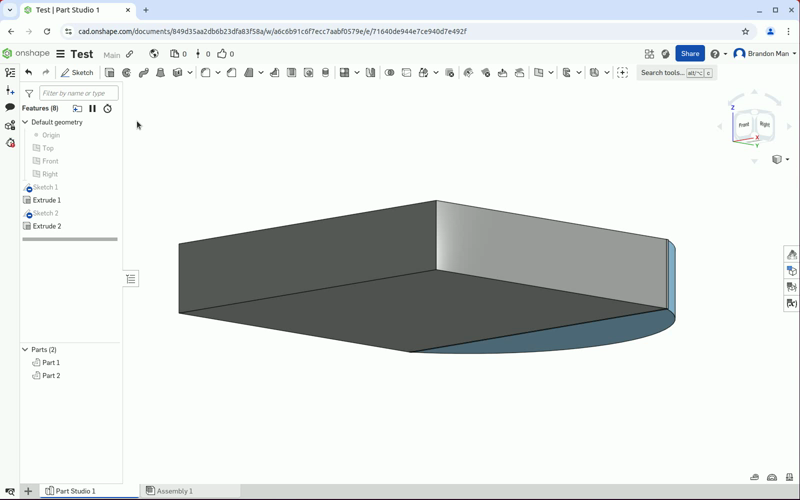
key(left, 3)
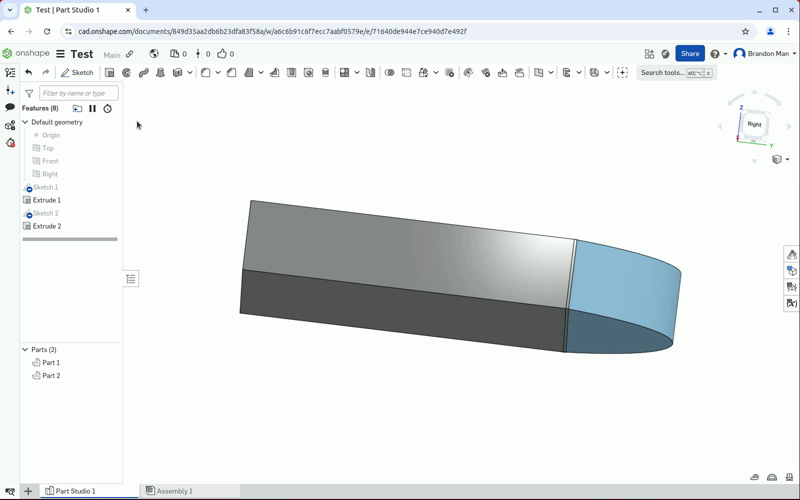
key(right, 3)
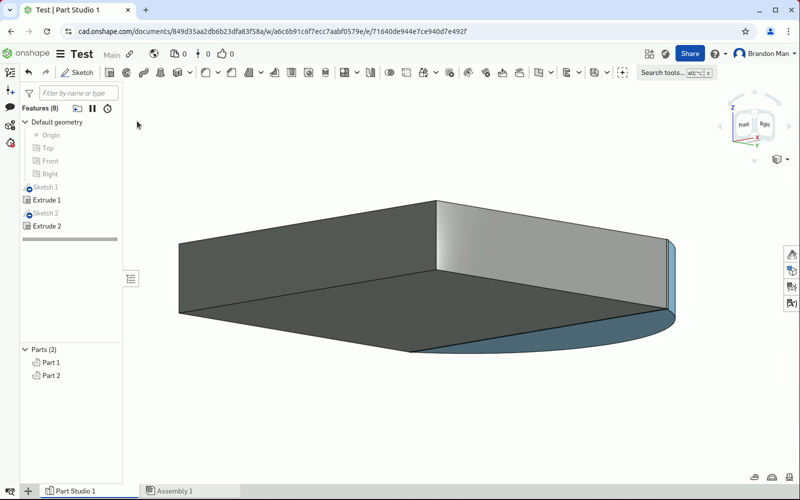
key(down, 3)
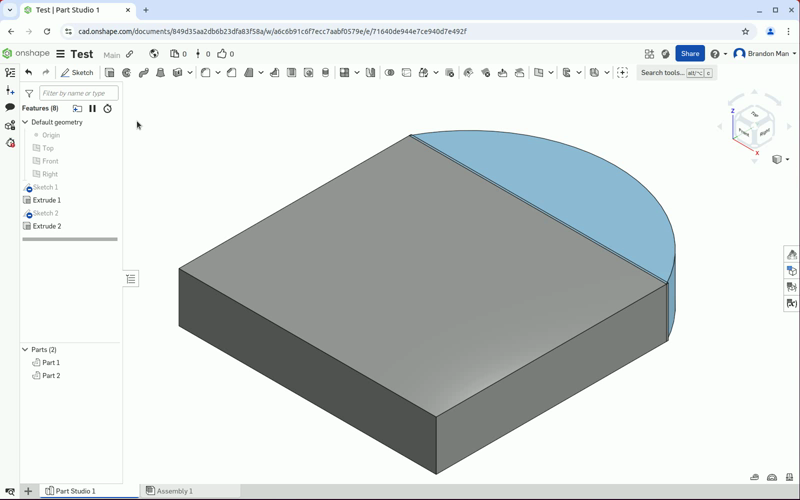
mouse_move(73, 189)
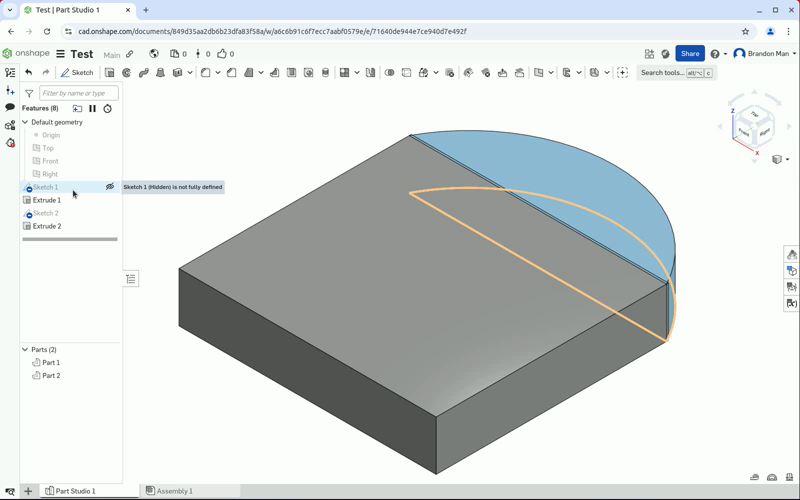
click(73, 189)